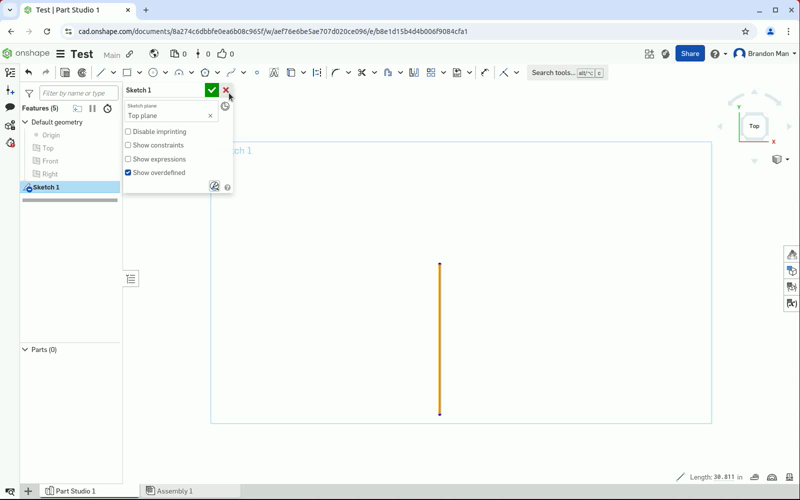
key(shift+h)
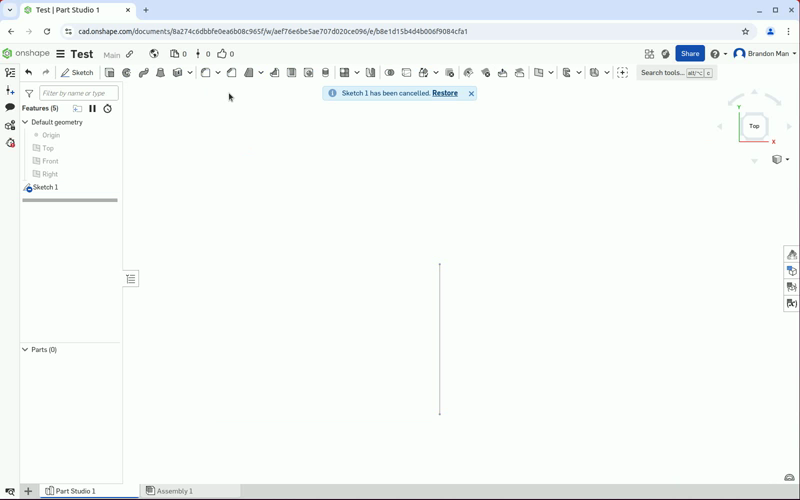
key(shift+s)
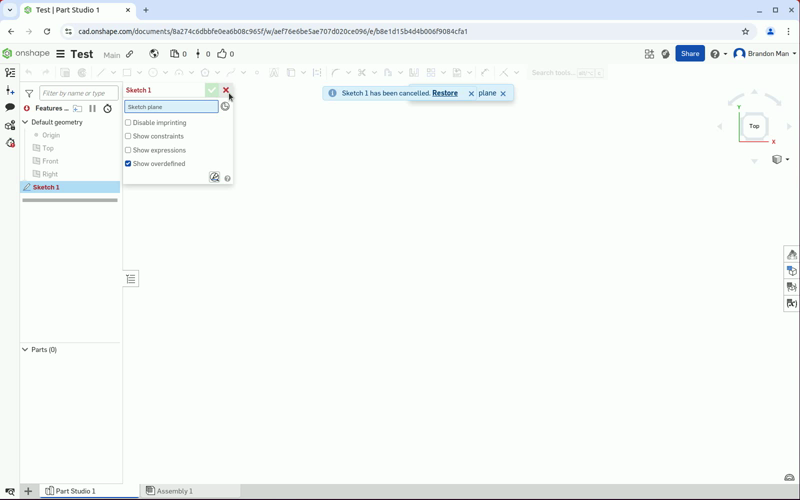
mouse_move(73, 150)
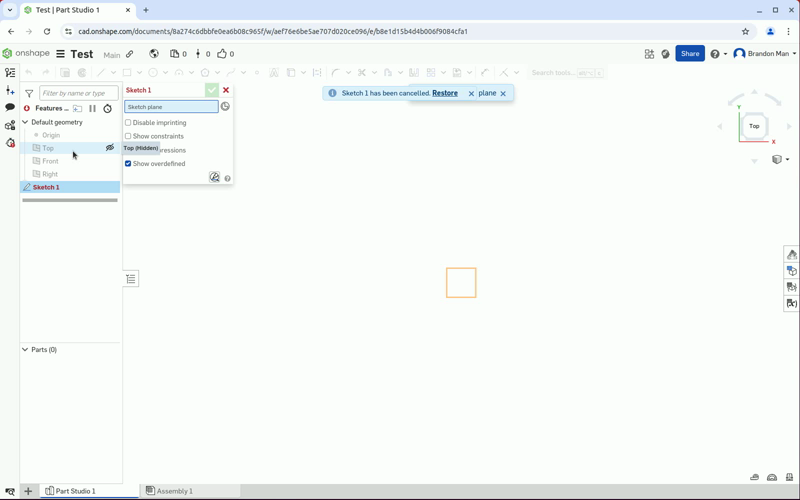
click(73, 150)
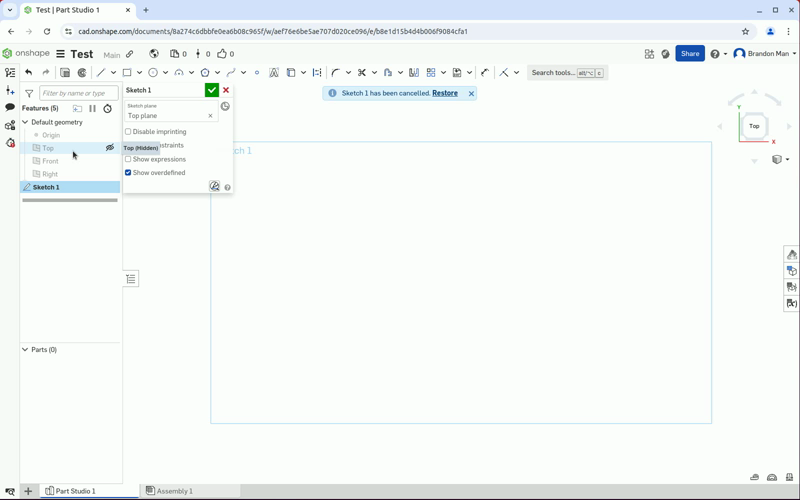
mouse_move(73, 352)
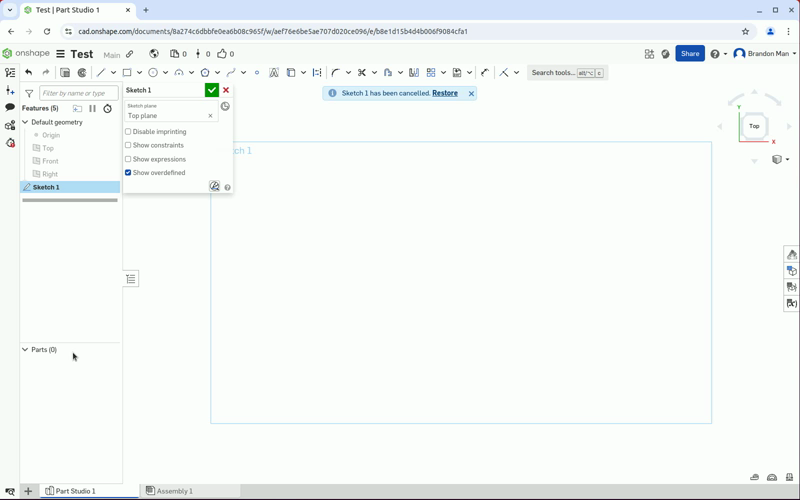
key(y)
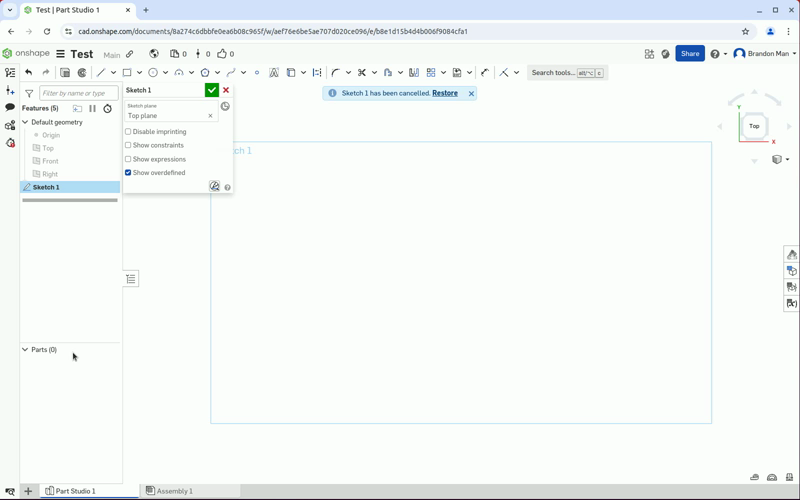
key(l)
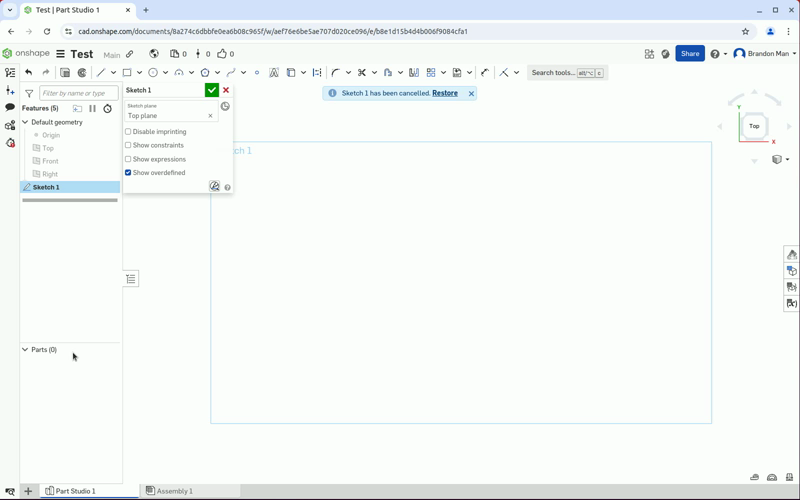
key_down(shift)
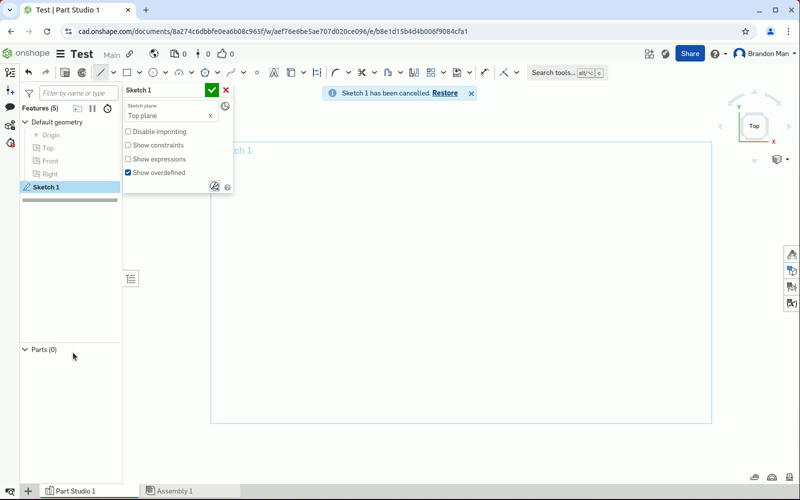
mouse_move(377, 309)
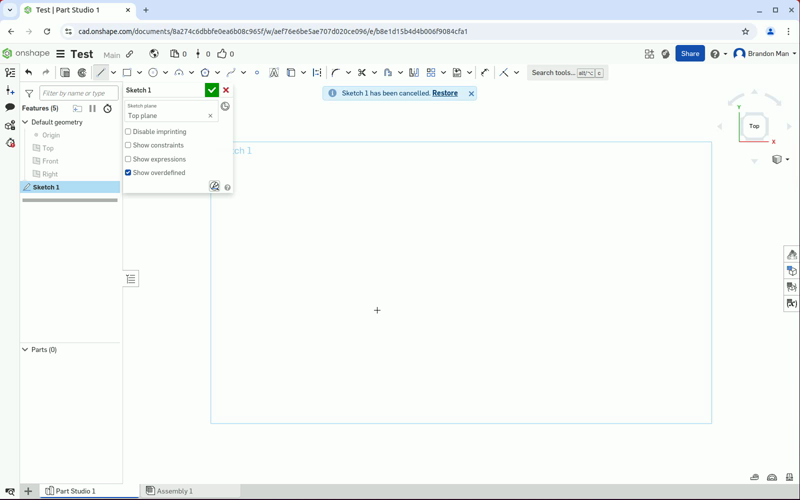
click(377, 309)
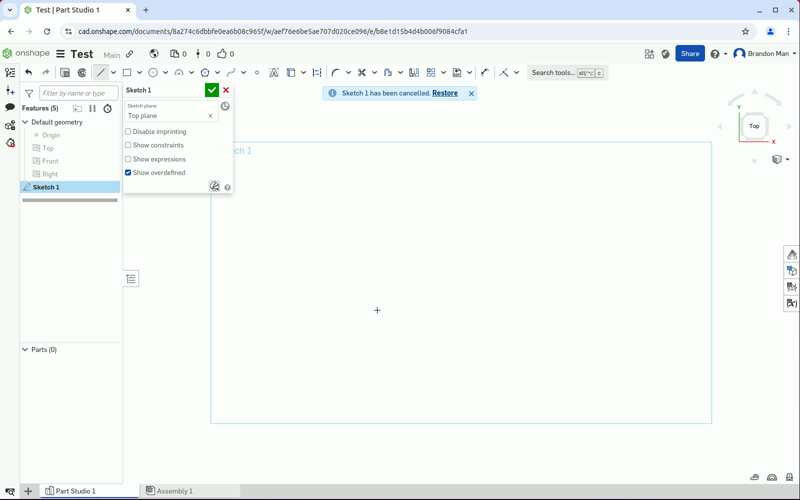
key_up(shift)
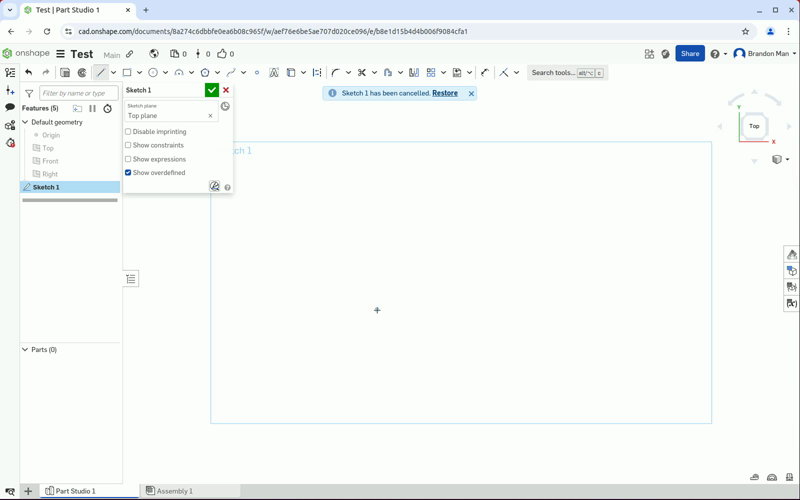
key_down(shift)
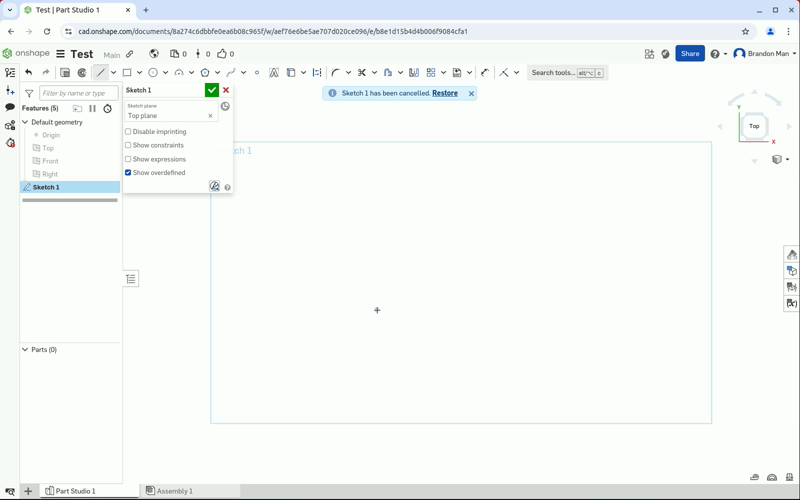
mouse_move(543, 309)
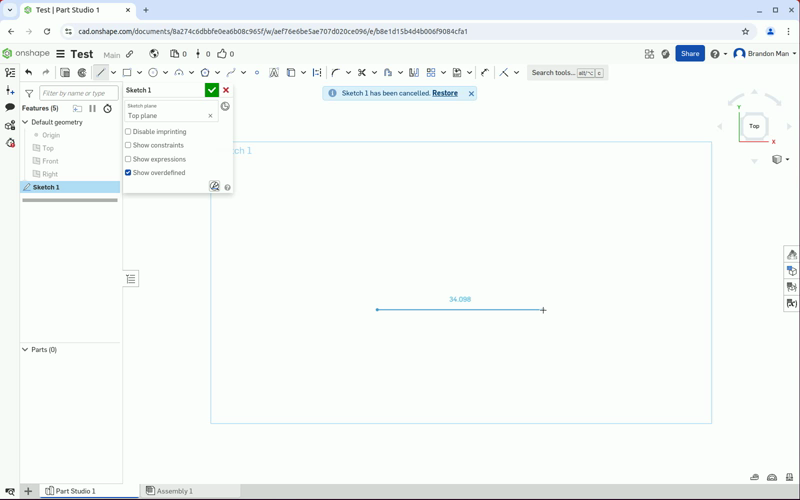
click(543, 309)
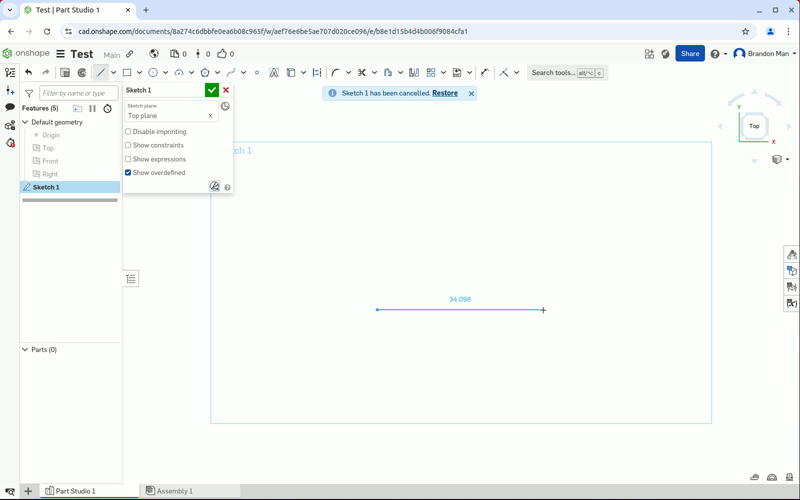
key_up(shift)
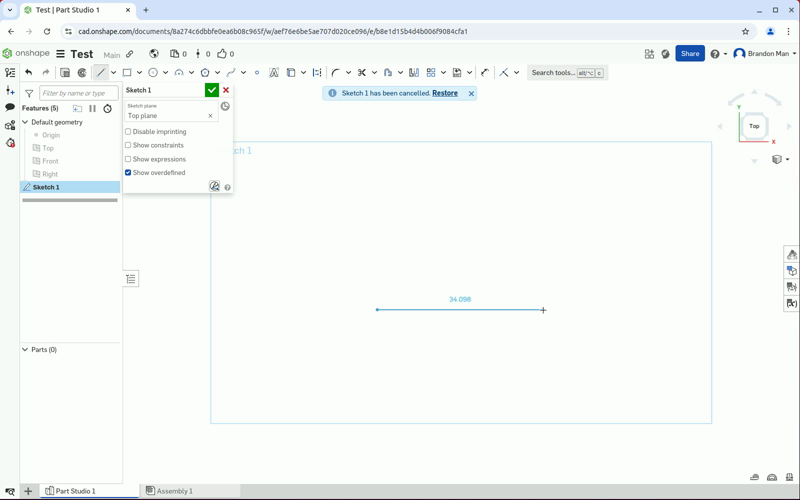
key_down(shift)
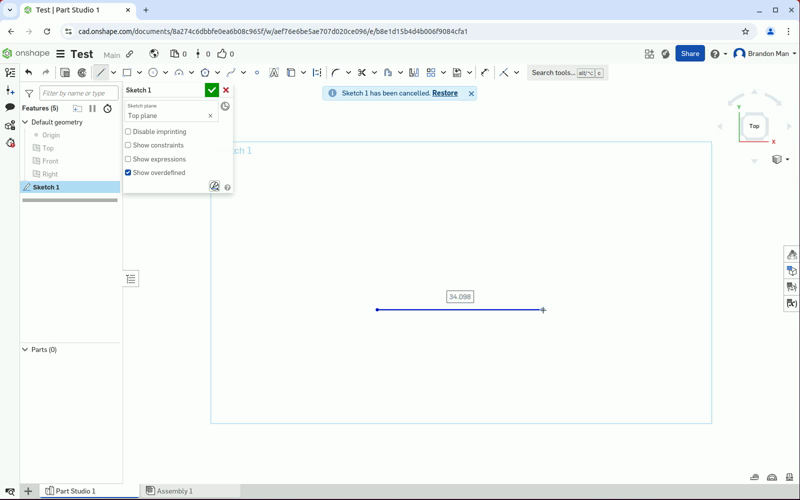
mouse_move(573, 309)
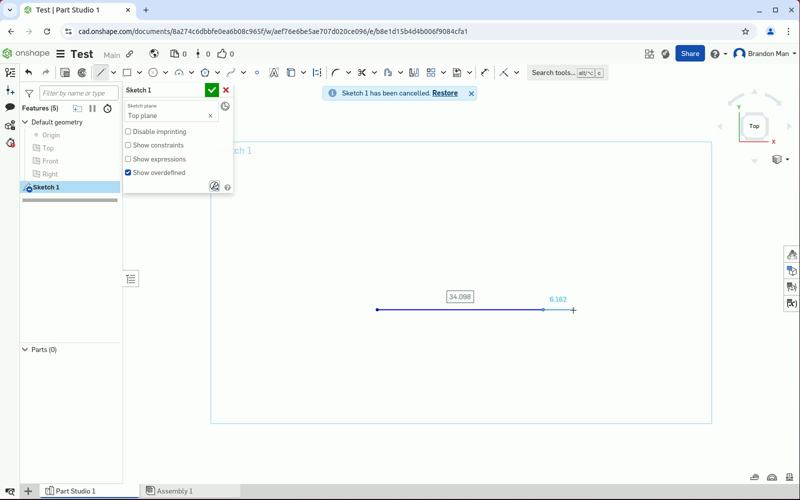
mouse_move(543, 255)
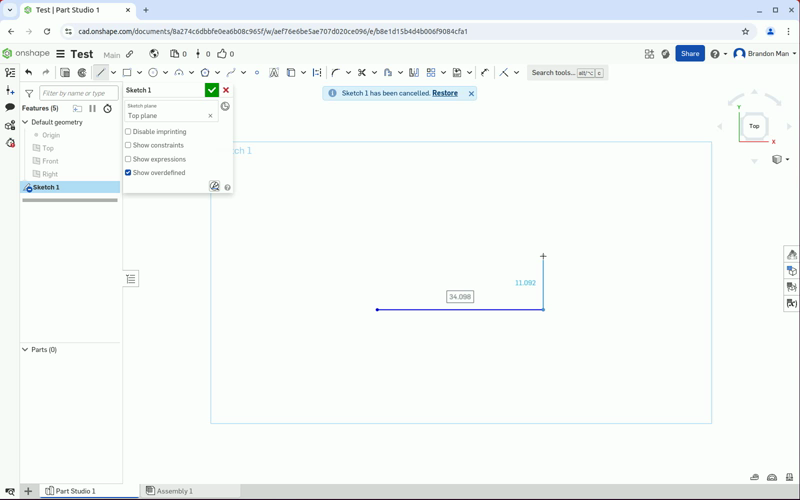
click(543, 255)
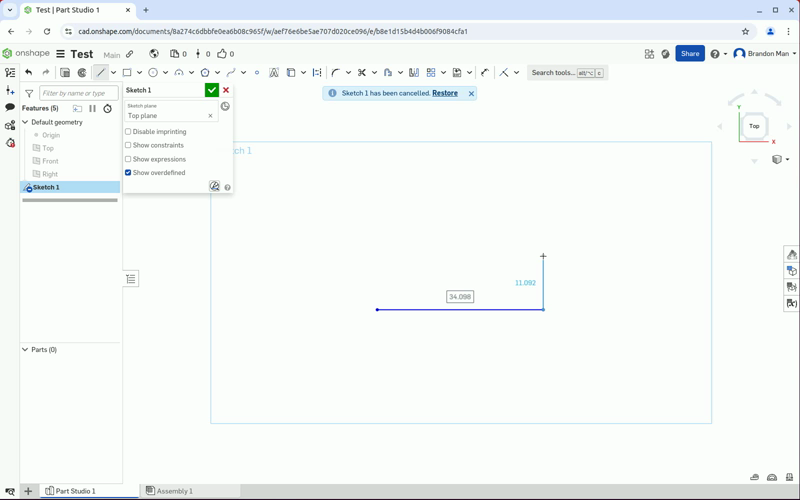
key_up(shift)
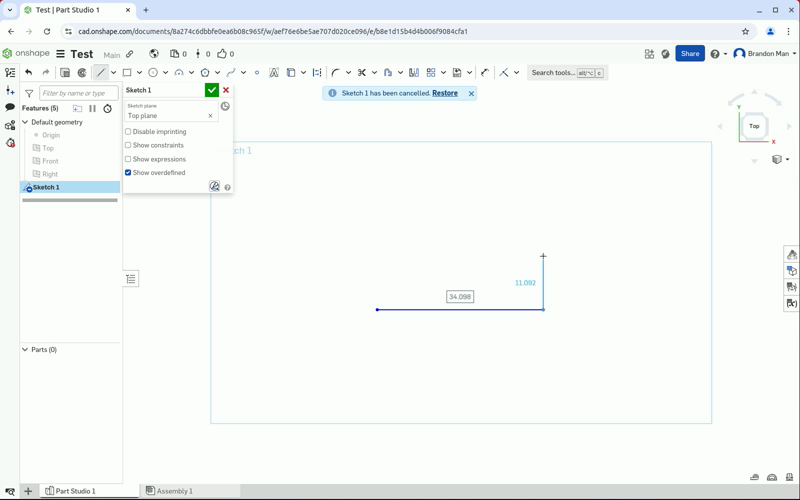
key_down(shift)
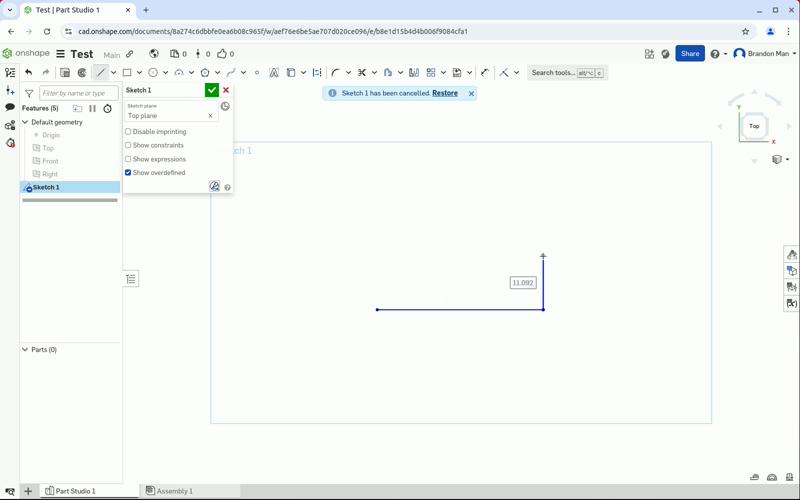
mouse_move(377, 255)
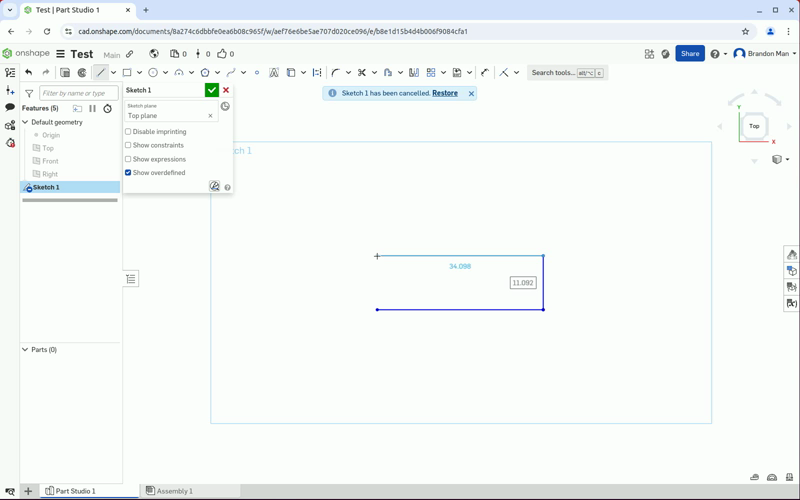
click(377, 255)
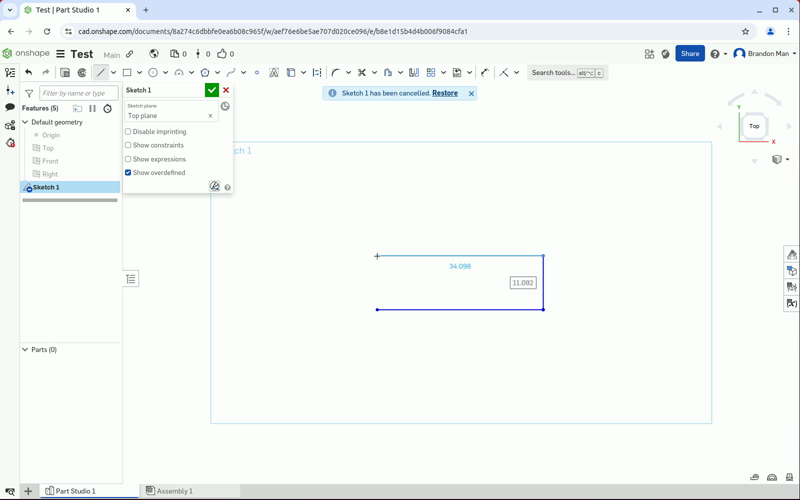
key_up(shift)
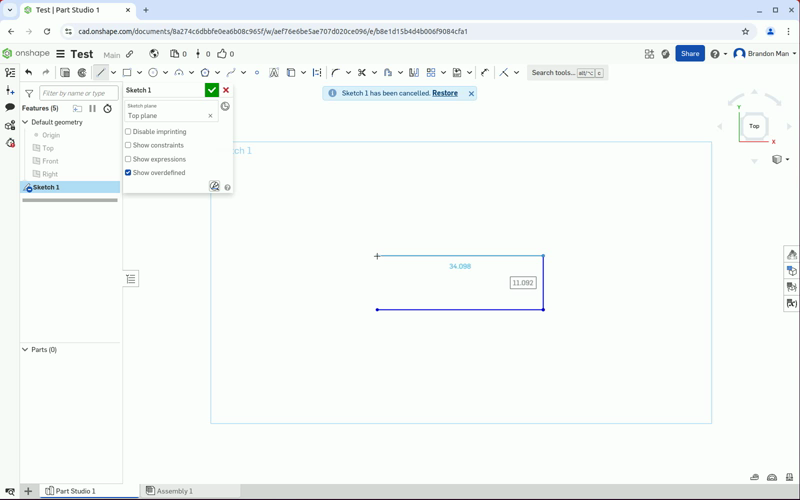
mouse_move(407, 255)
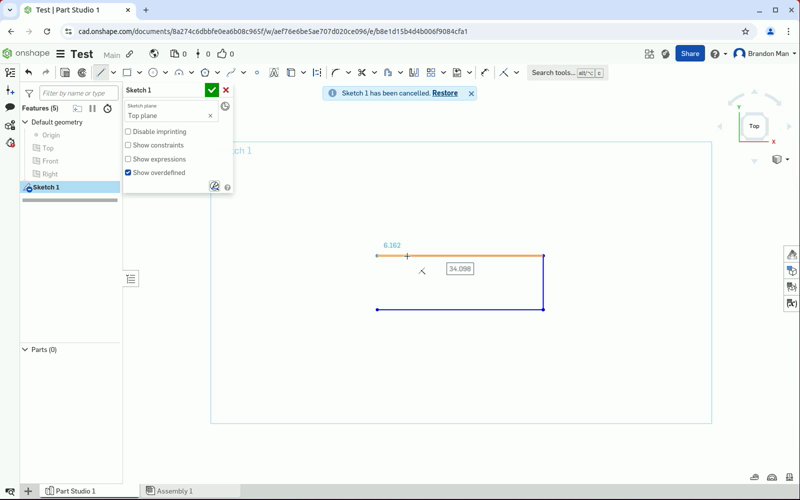
key_down(shift)
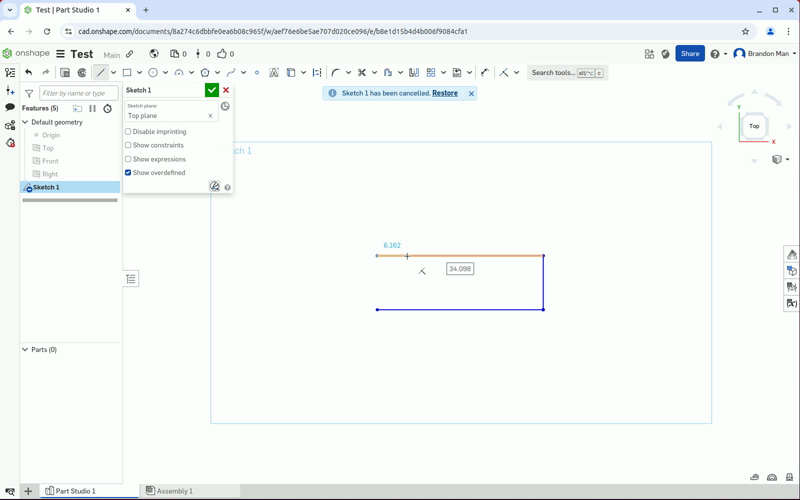
mouse_move(377, 309)
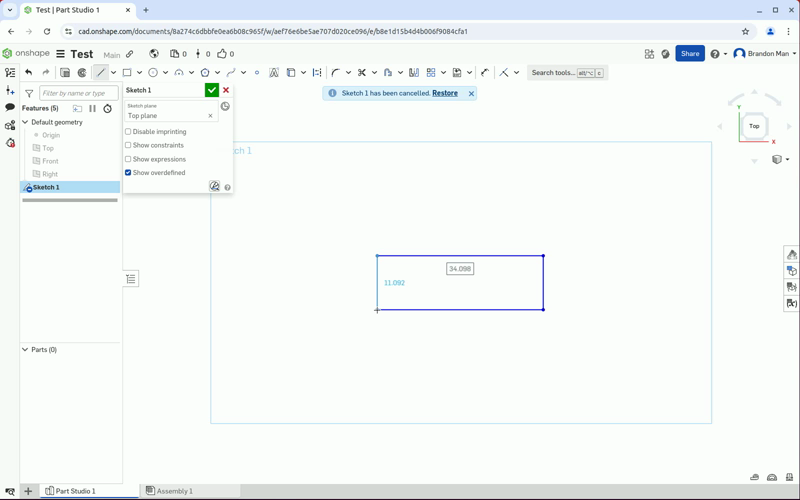
key_up(shift)
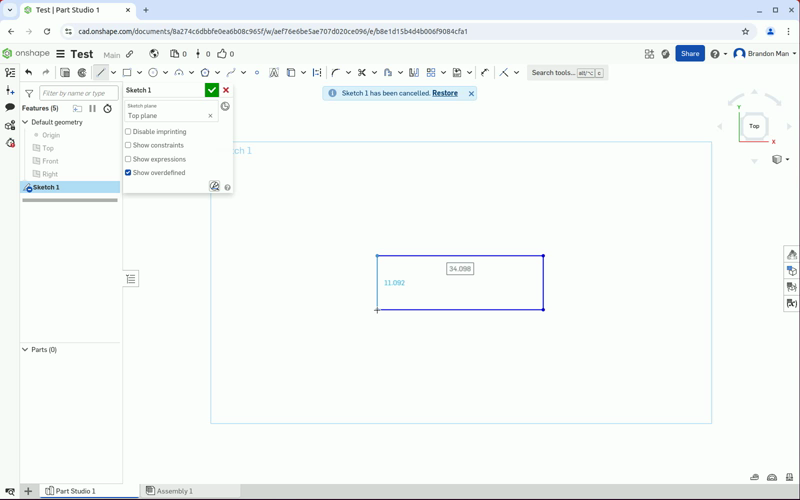
click(377, 309)
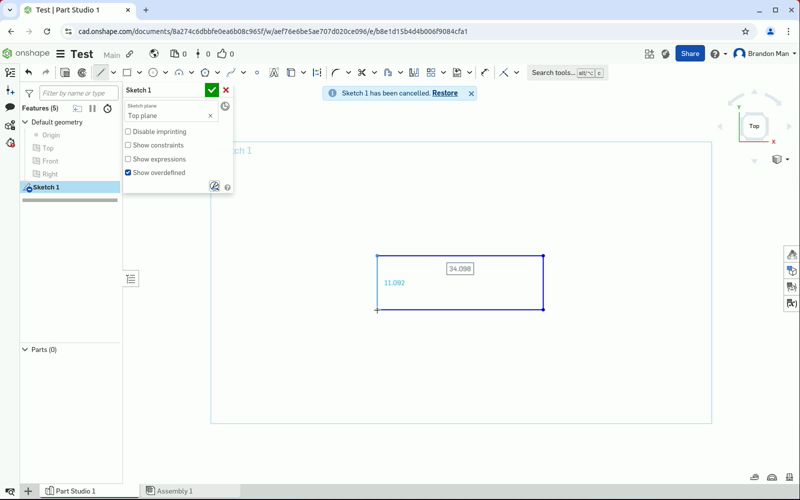
key(esc)
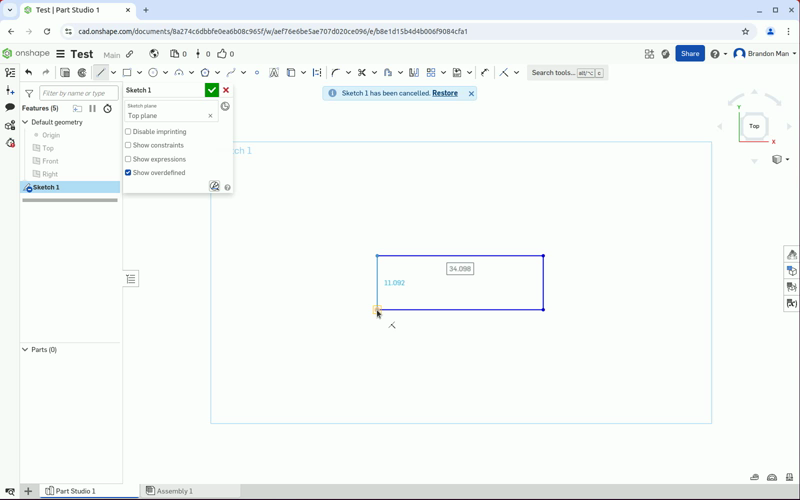
key(l)
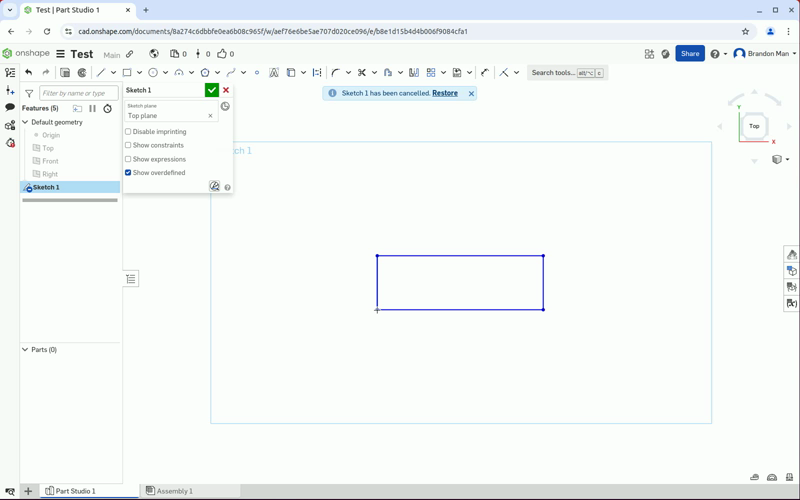
key_down(shift)
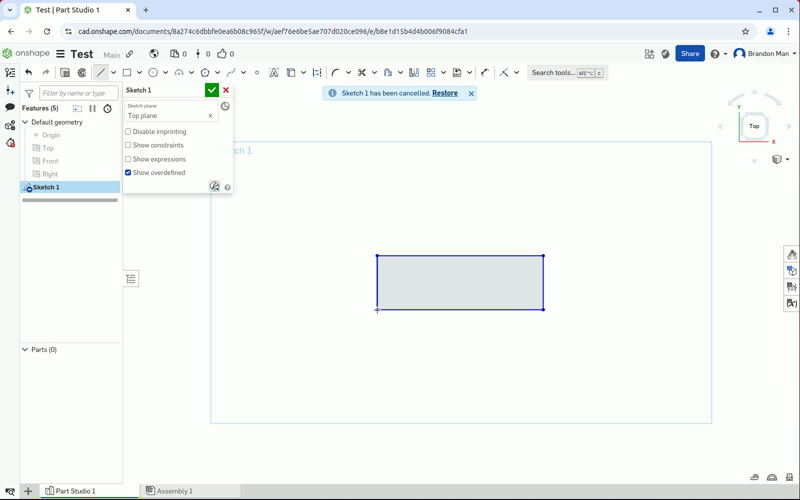
mouse_move(382, 304)
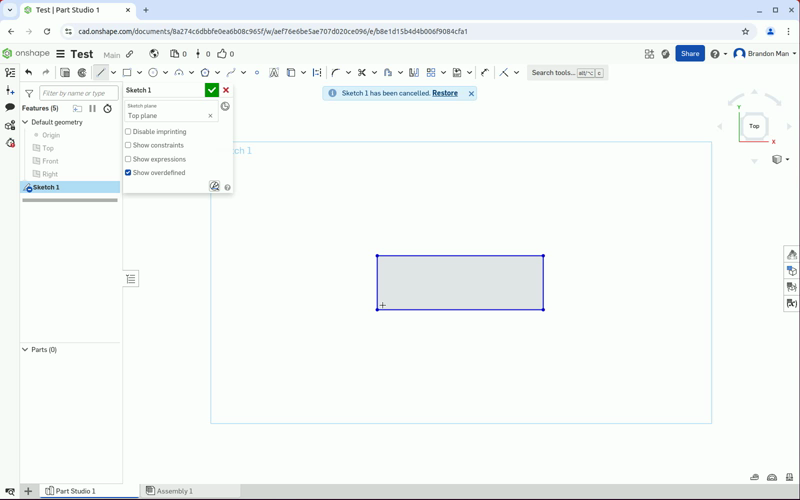
click(382, 304)
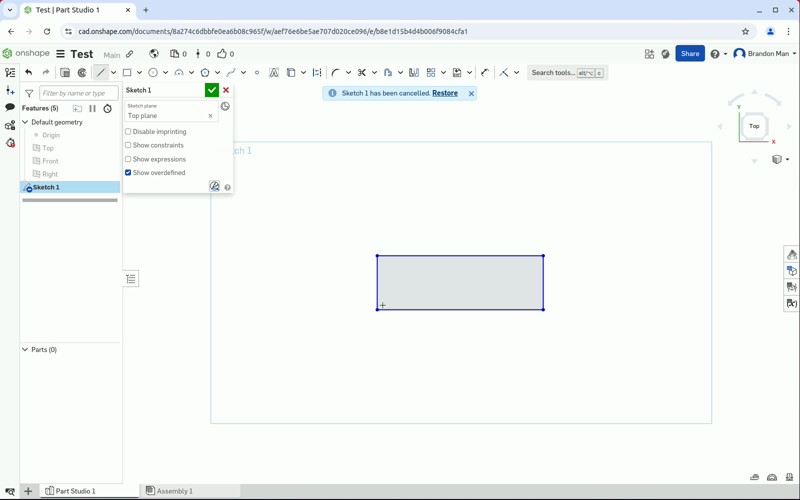
key_up(shift)
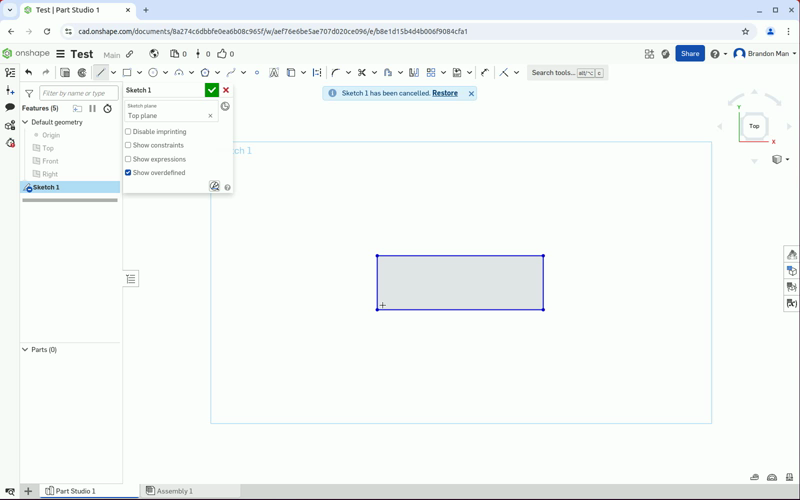
key_down(shift)
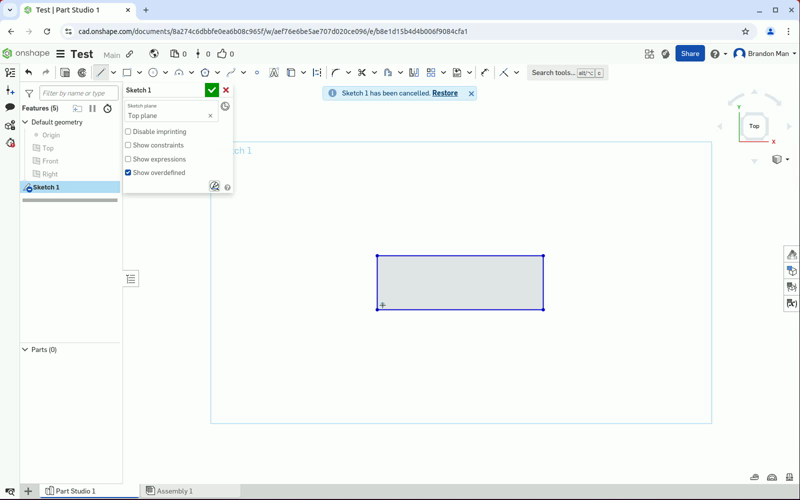
mouse_move(538, 304)
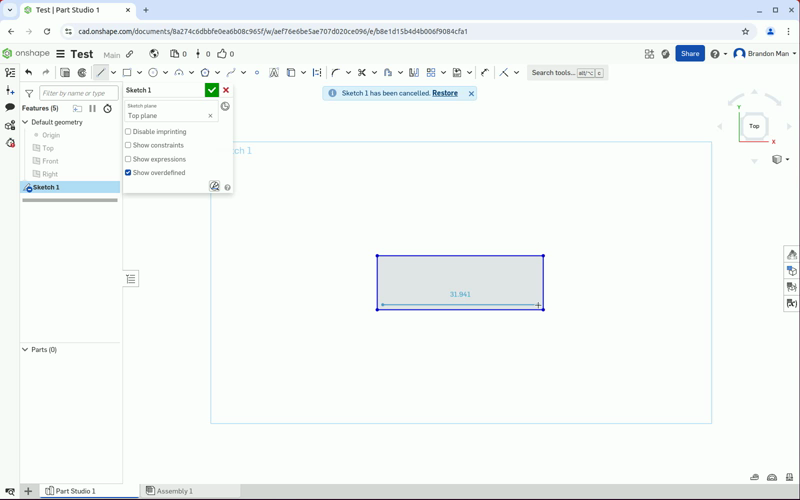
click(538, 304)
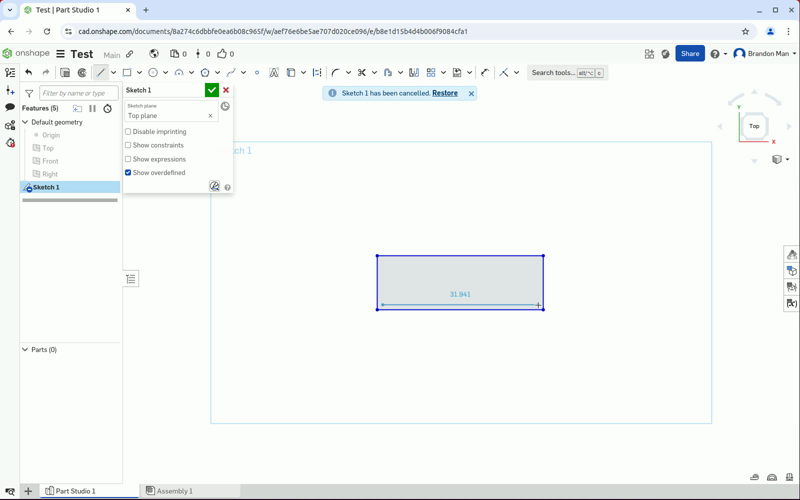
key_up(shift)
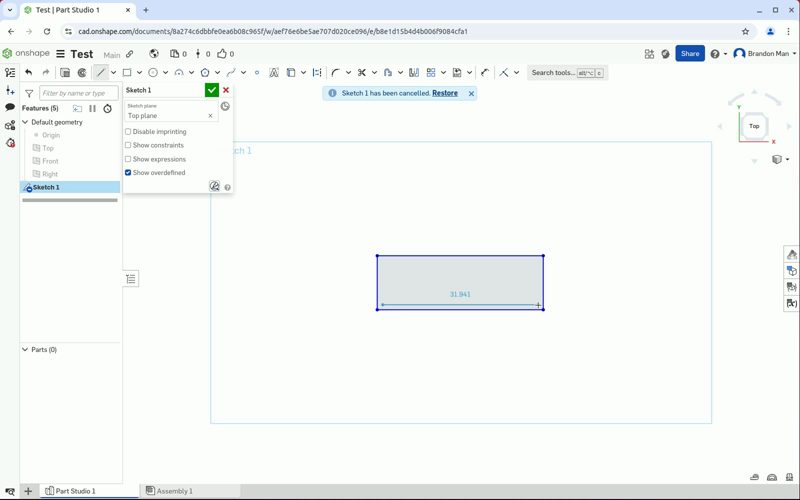
key_down(shift)
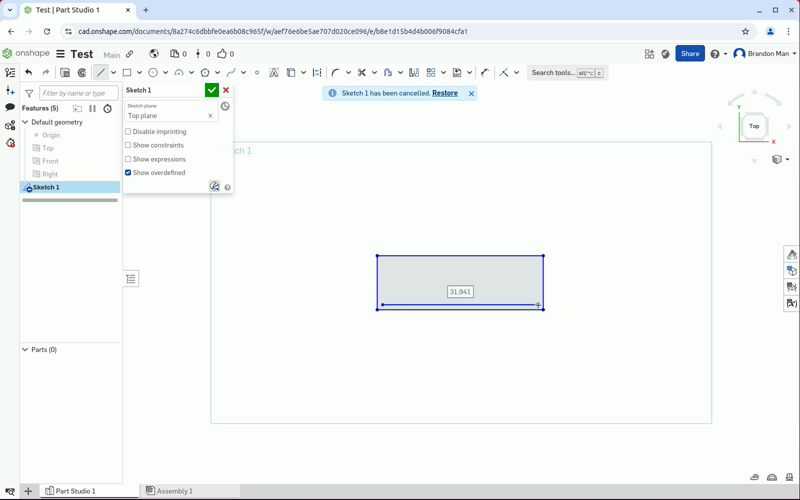
mouse_move(568, 304)
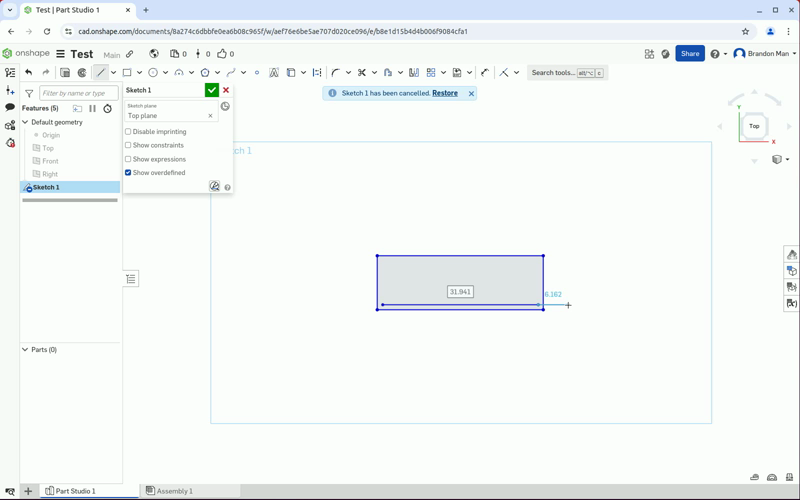
mouse_move(538, 261)
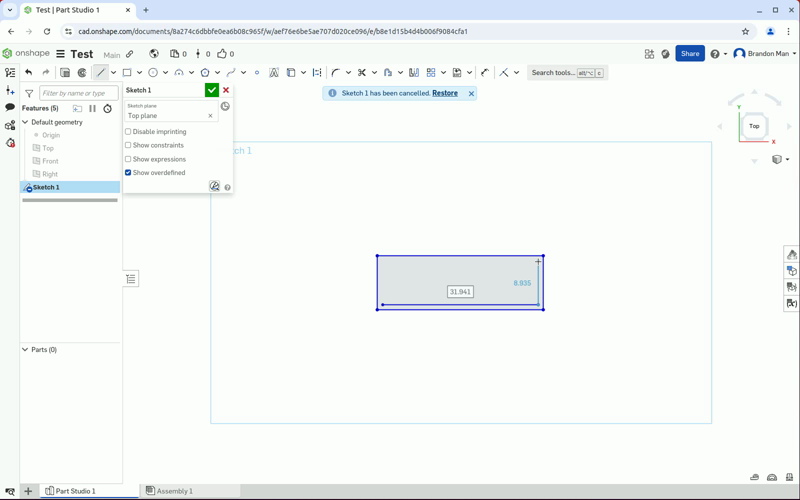
click(538, 261)
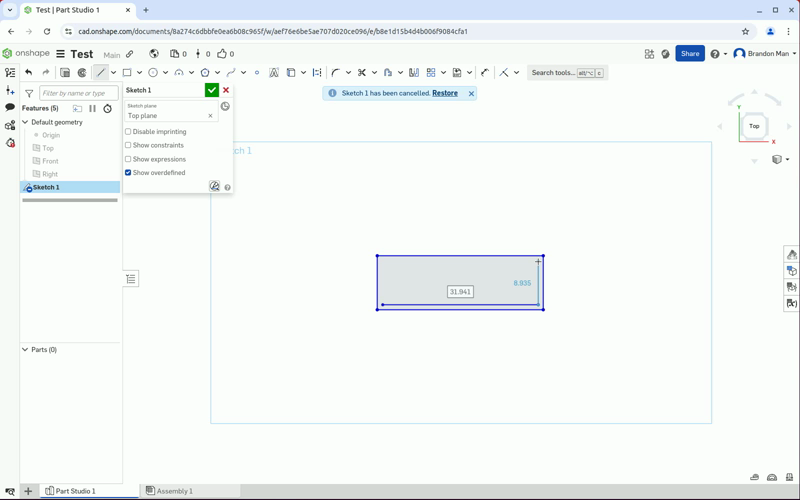
key_up(shift)
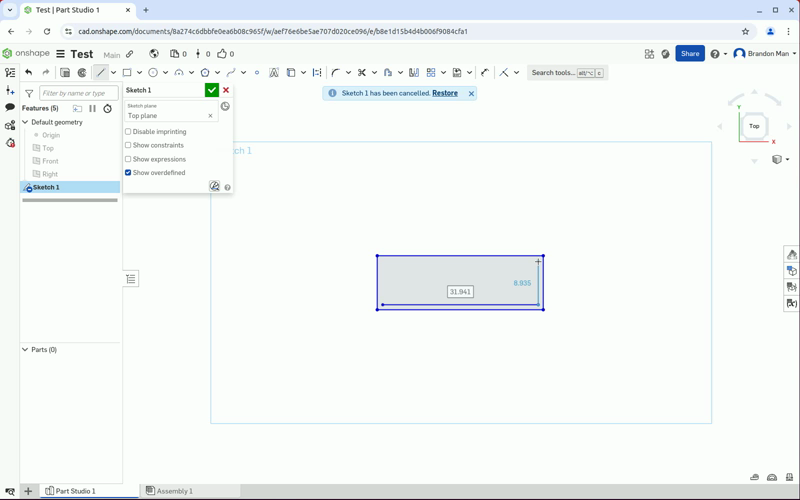
key_down(shift)
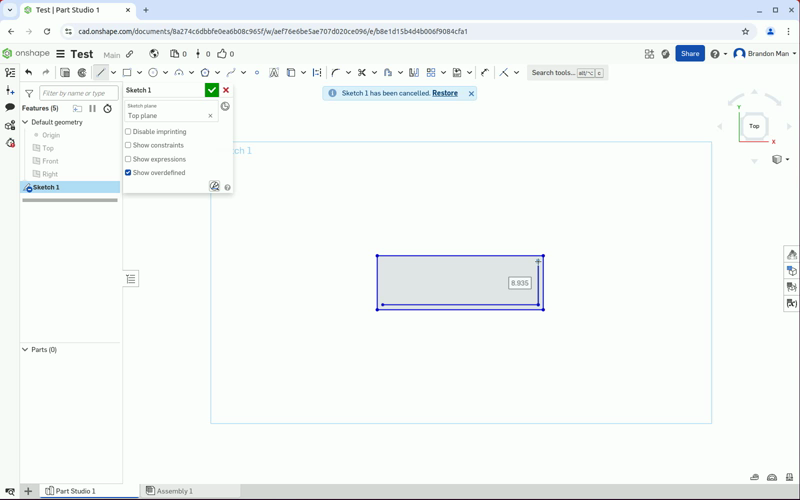
mouse_move(382, 261)
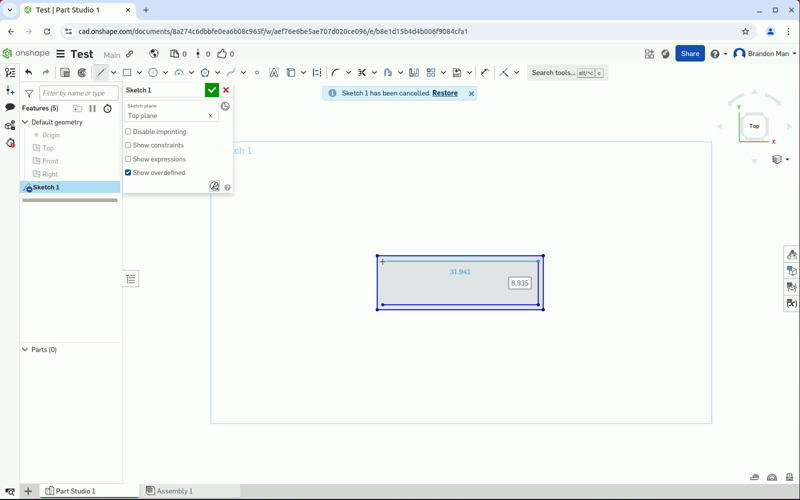
click(382, 261)
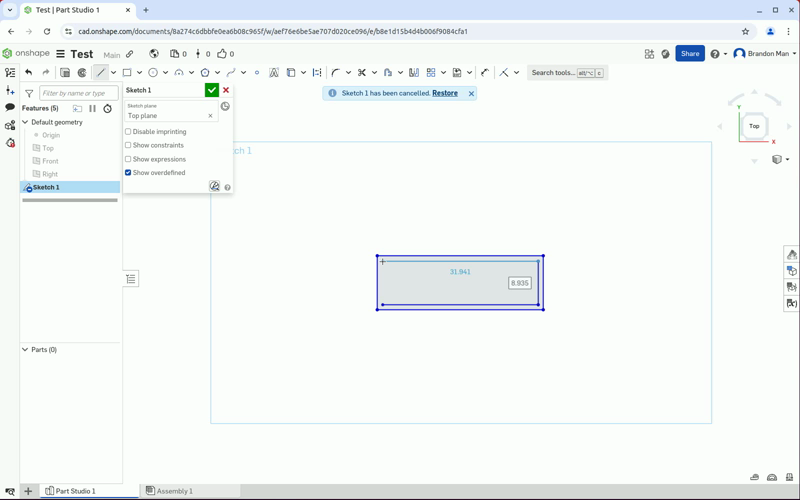
key_up(shift)
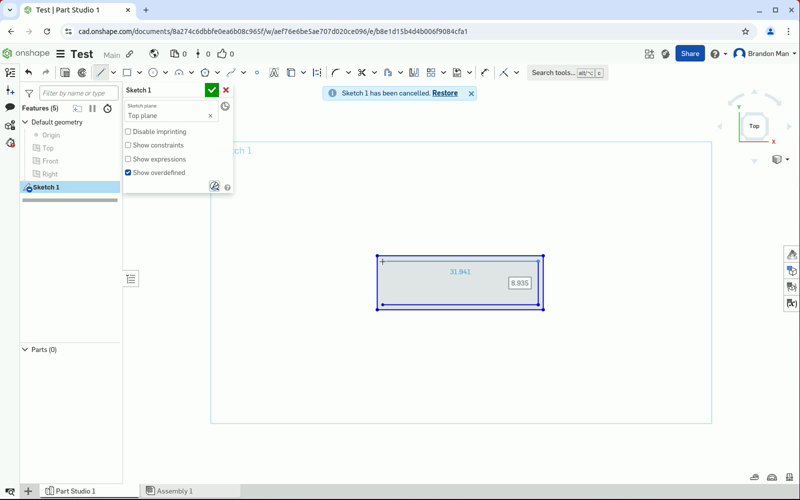
mouse_move(412, 261)
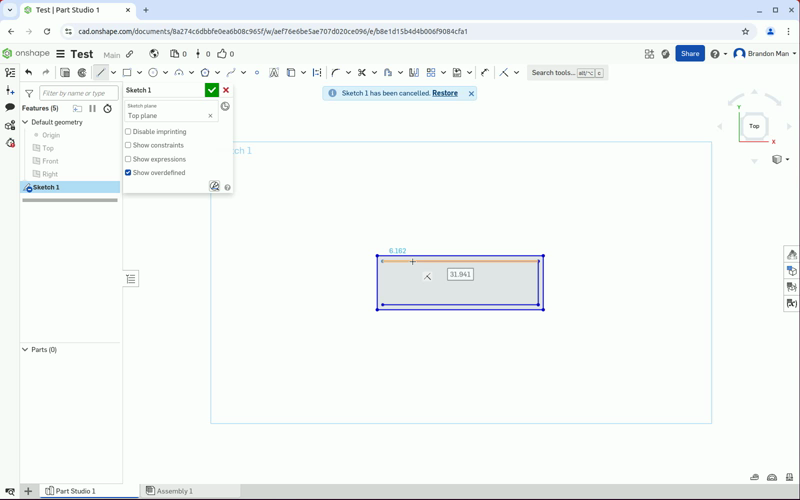
key_down(shift)
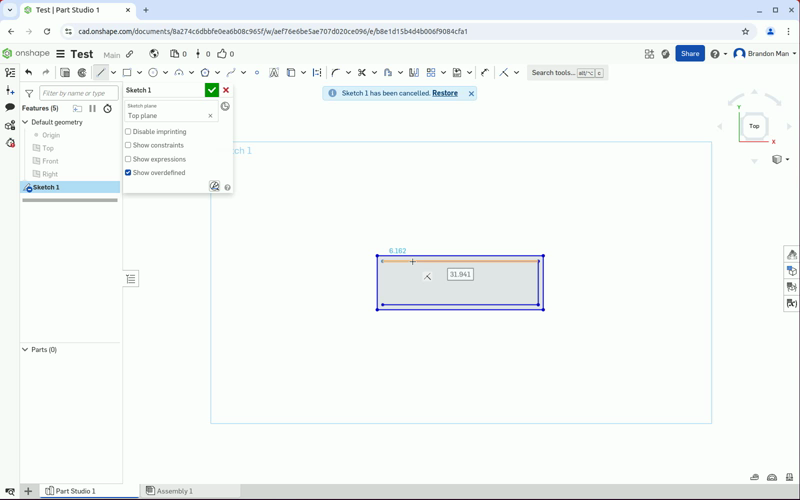
mouse_move(382, 304)
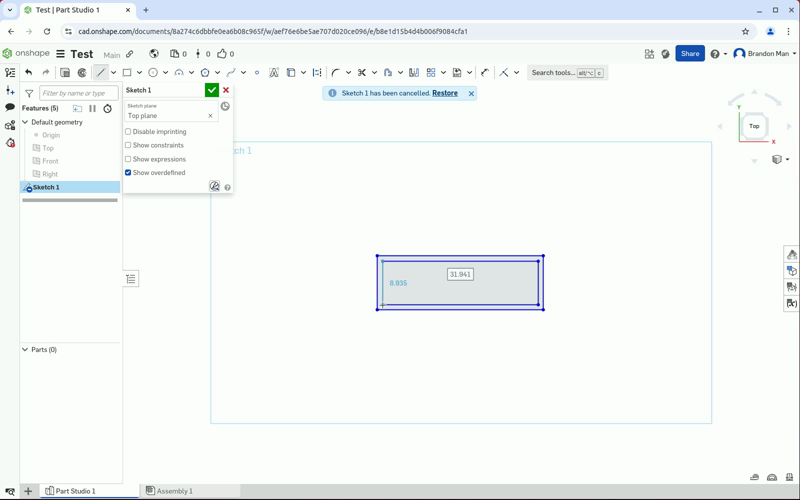
key_up(shift)
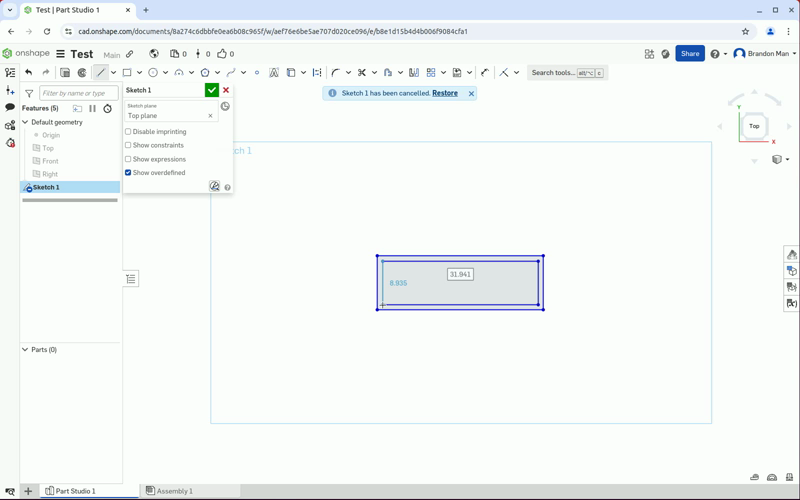
click(382, 304)
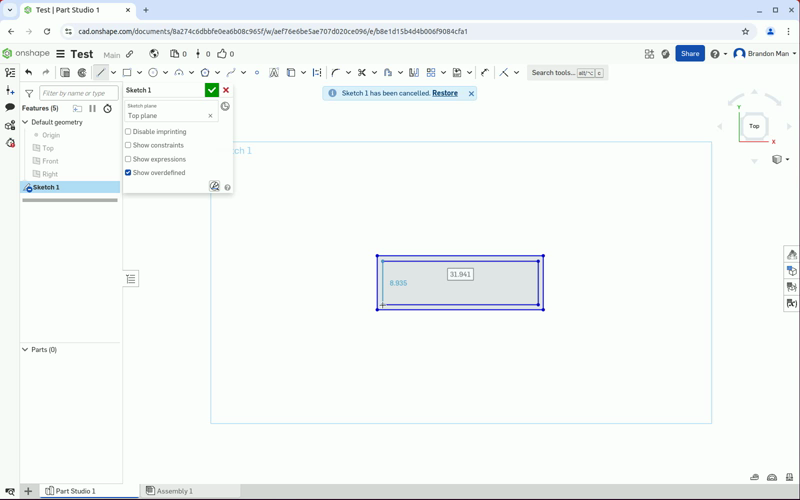
key(esc)
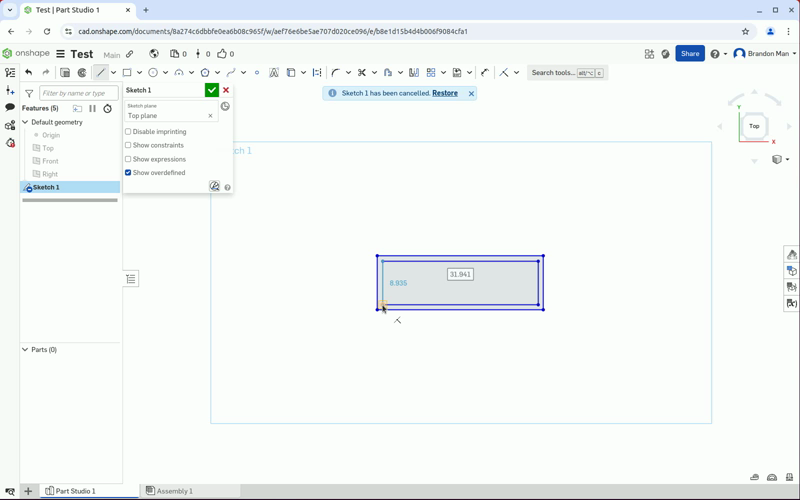
mouse_move(439, 257)
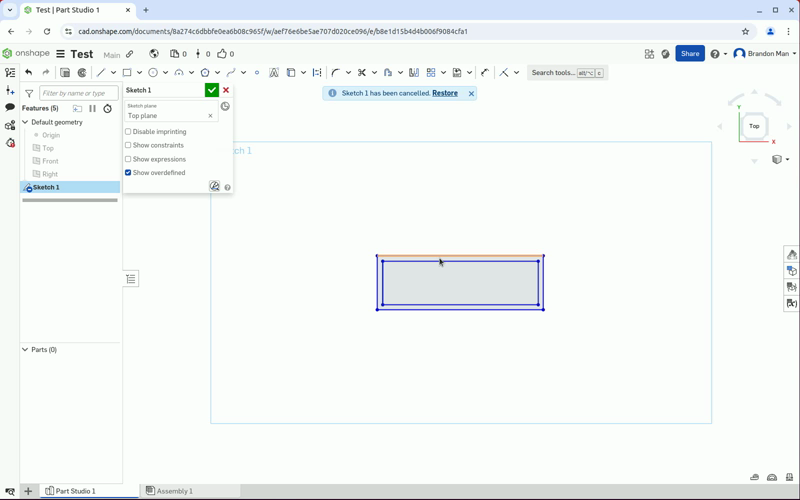
click(439, 257)
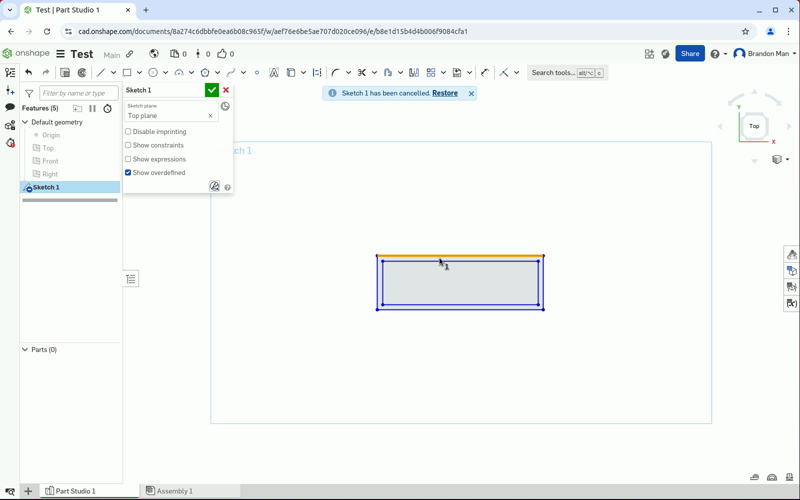
mouse_move(73, 352)
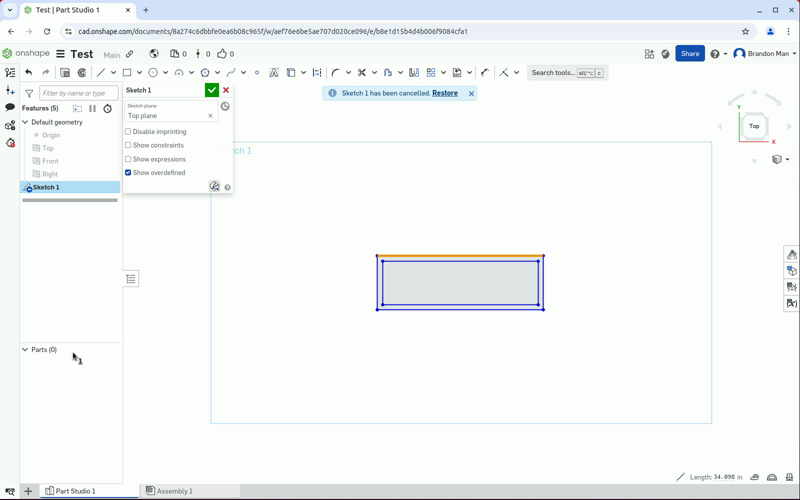
key(shift+y)
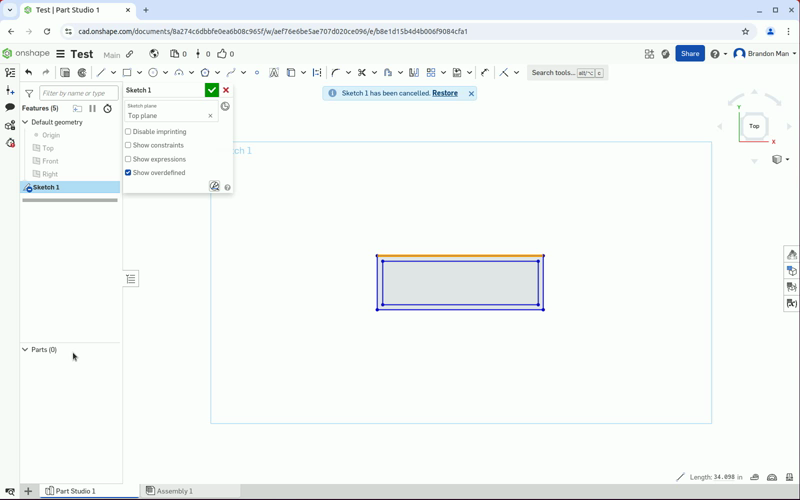
key(shift+e)
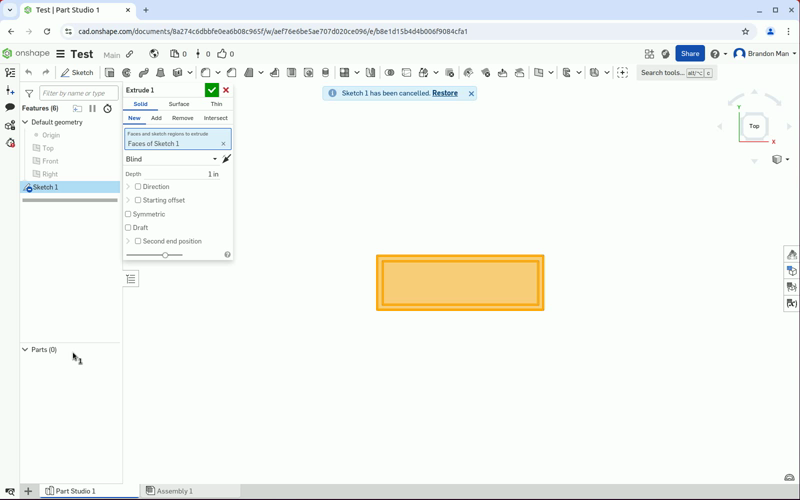
mouse_move(143, 106)
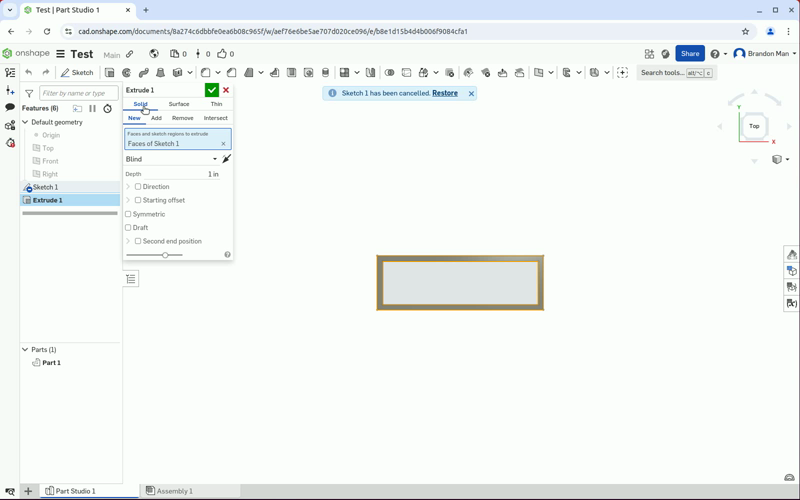
click(143, 106)
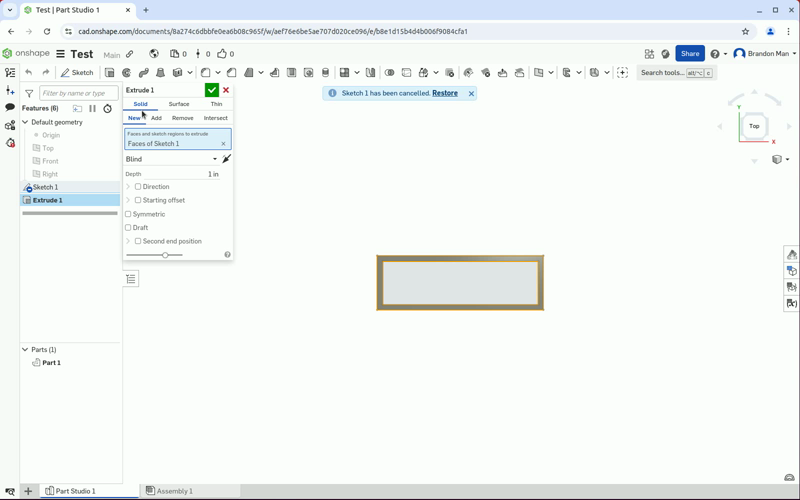
mouse_move(137, 120)
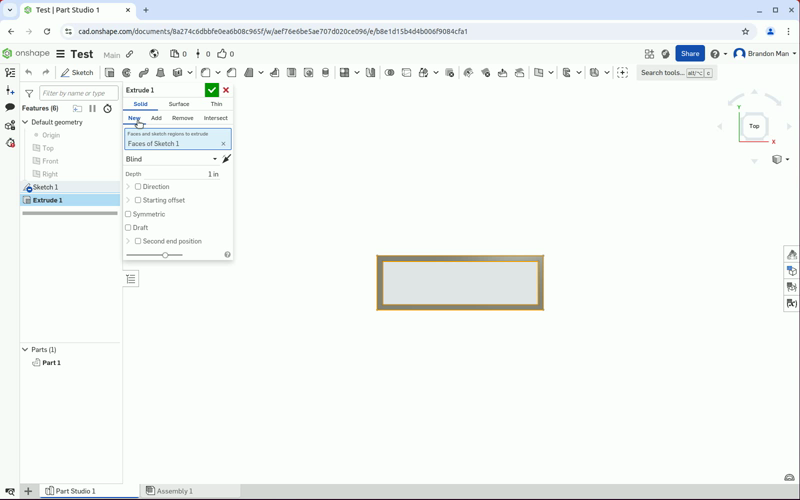
click(137, 120)
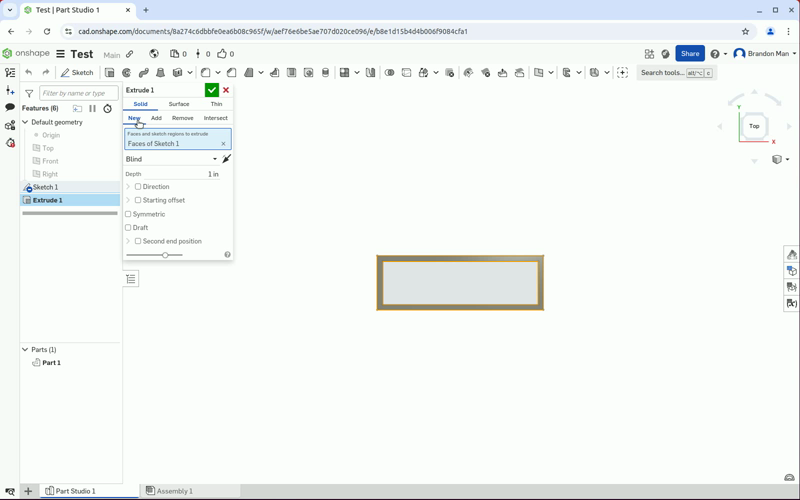
key(tab, 4)
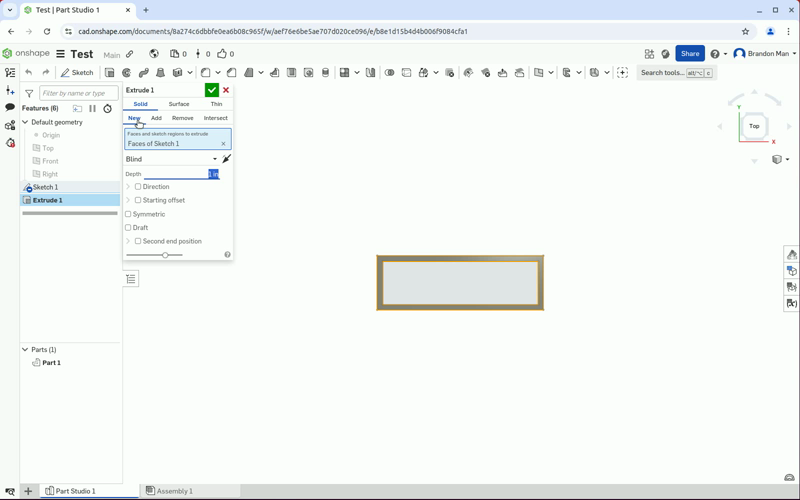
text(14.683)
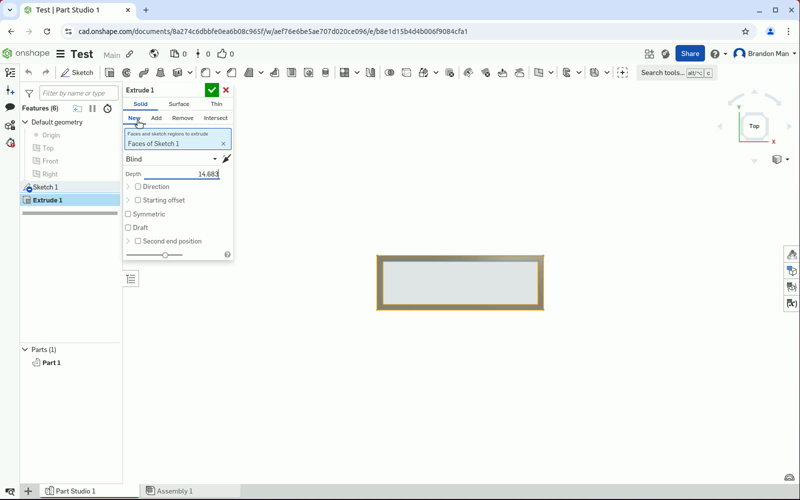
key(enter)
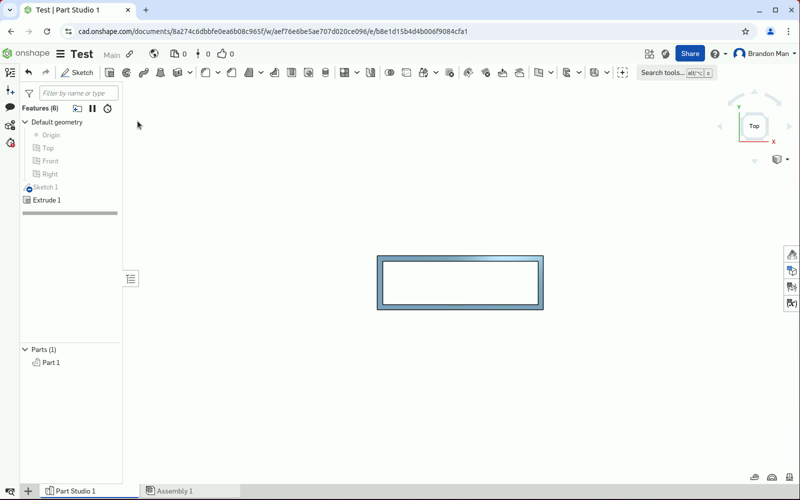
key(shift+h)
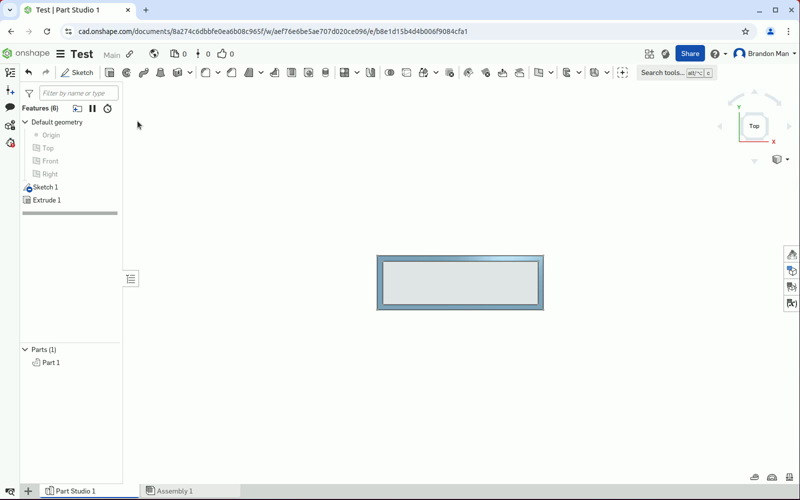
key(shift+h)
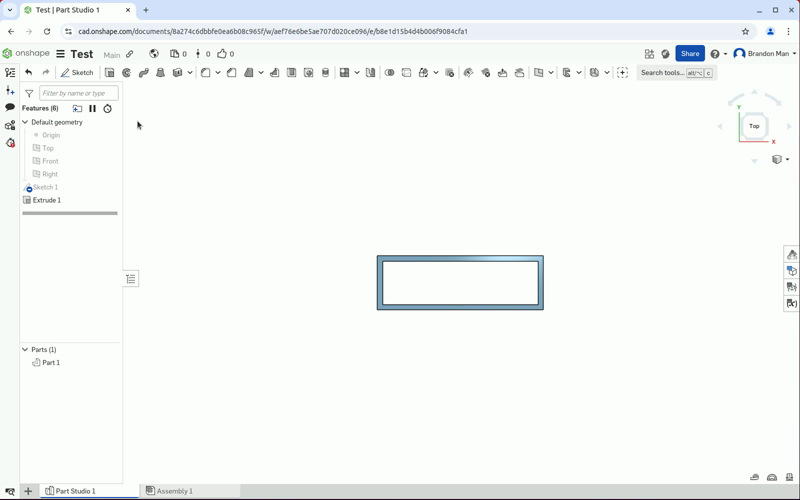
mouse_move(73, 189)
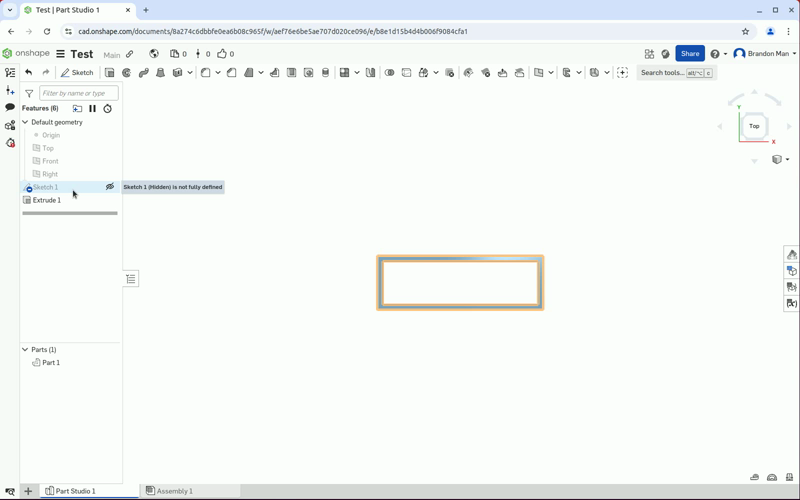
click(73, 189)
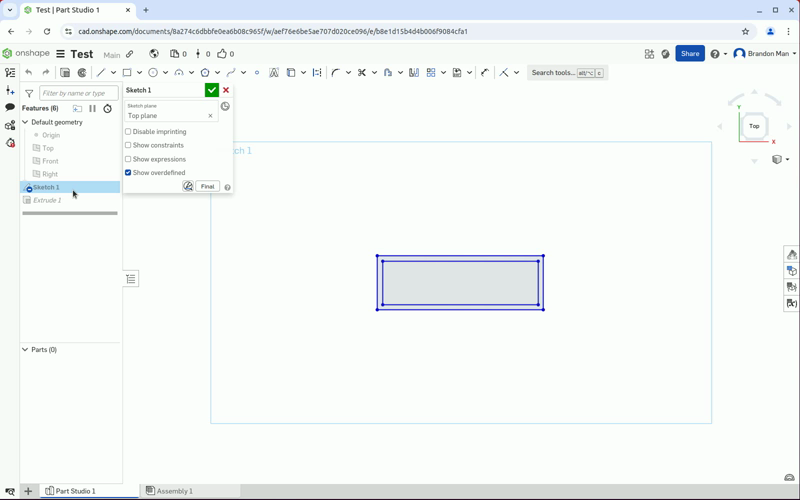
mouse_move(229, 92)
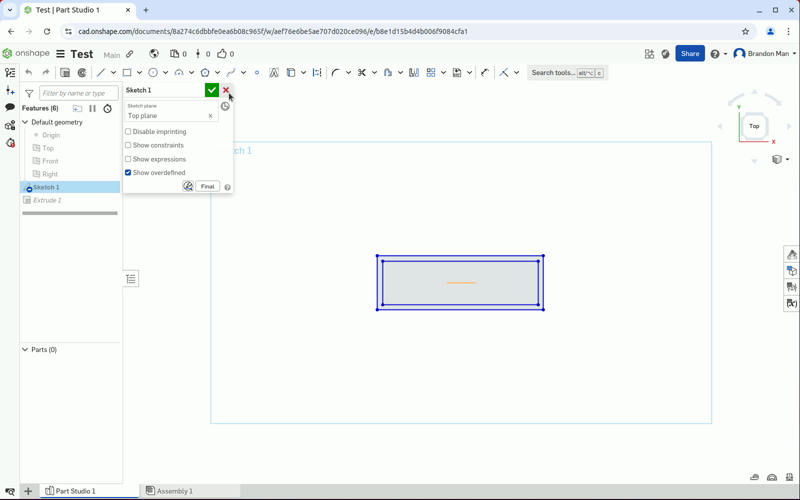
click(229, 92)
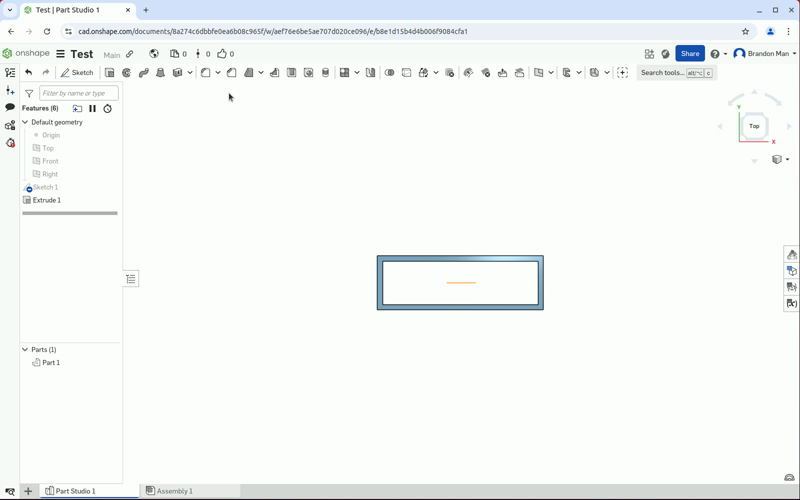
mouse_move(73, 352)
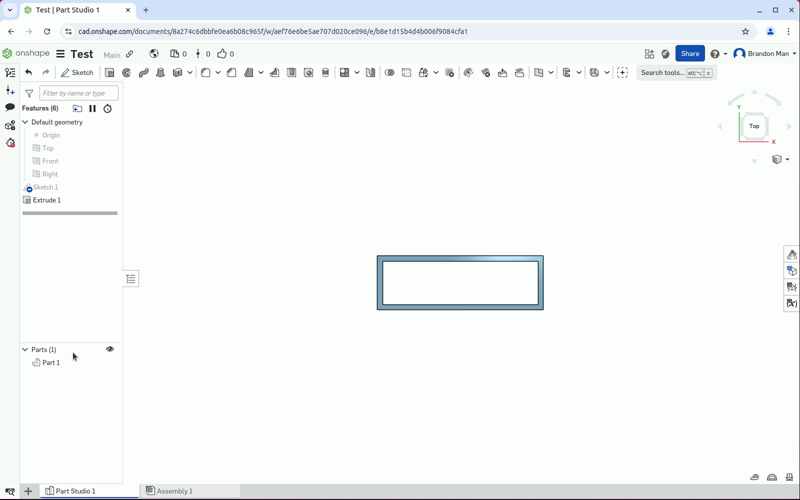
key(y)
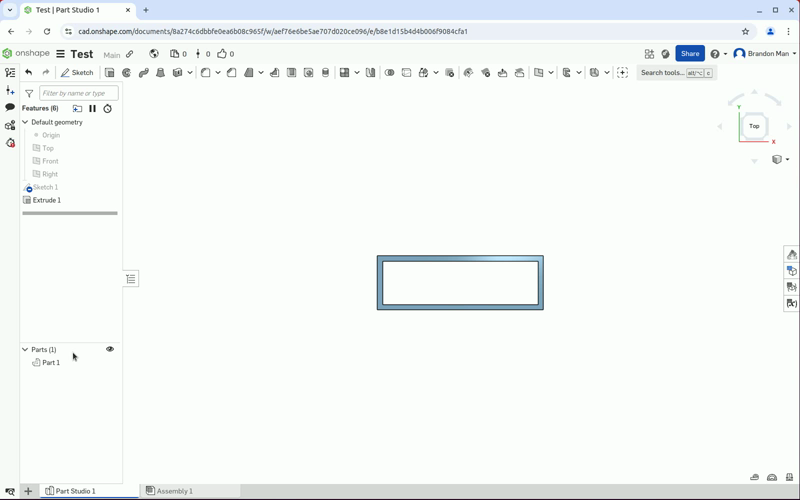
key(shift+p)
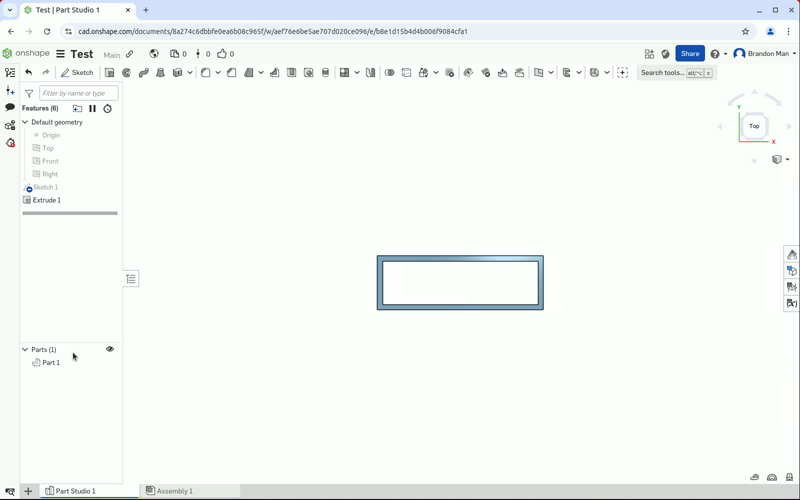
key(space)
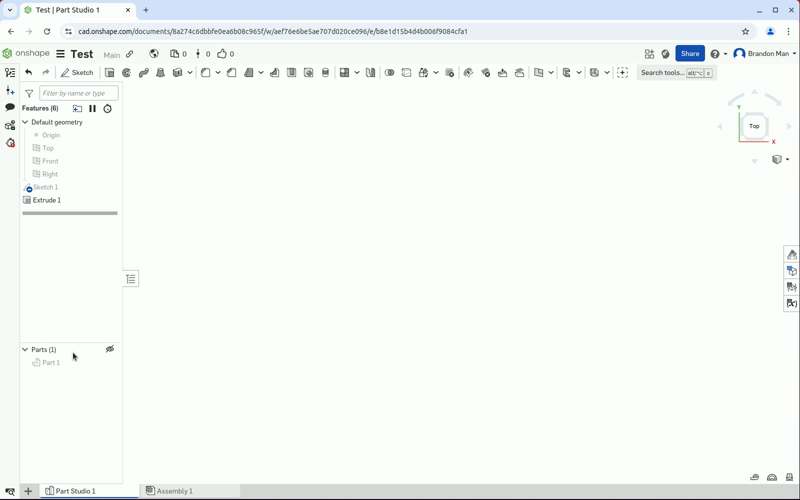
key_down(shift)
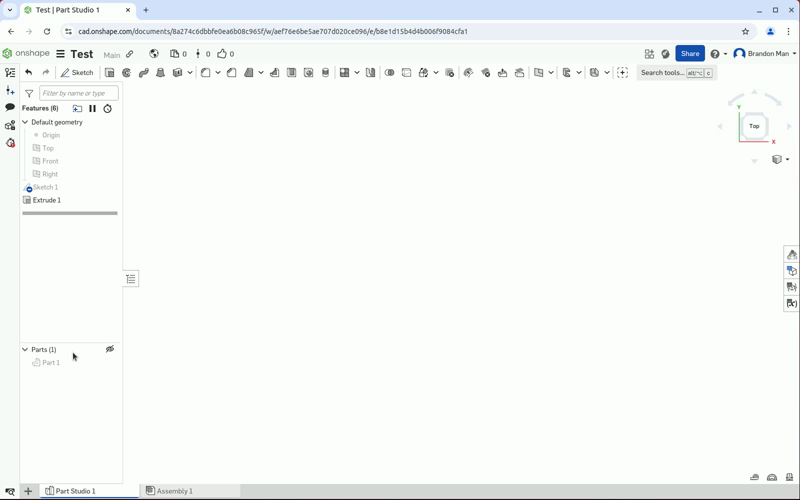
key(up)
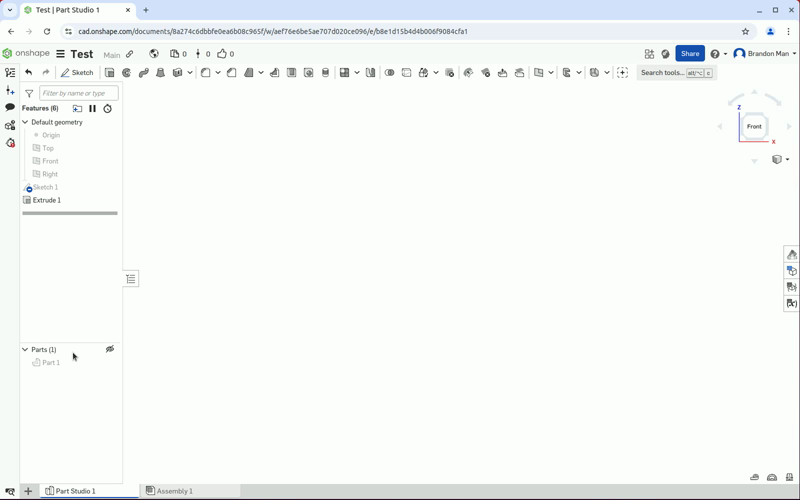
key_up(shift)
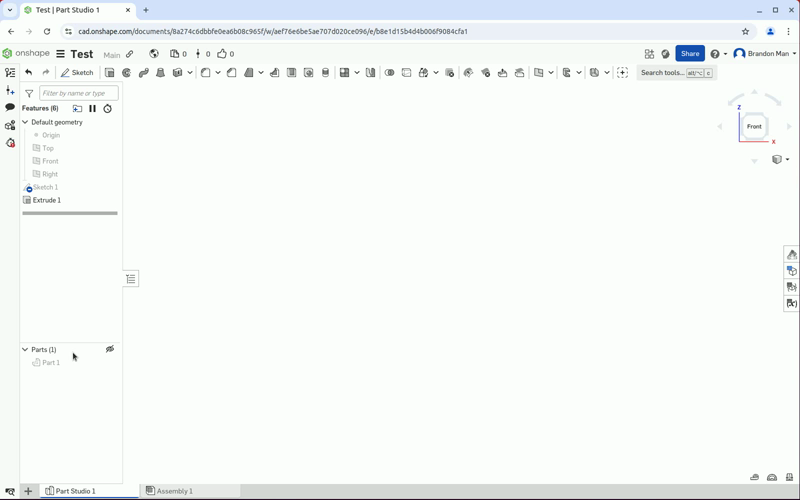
key(space)
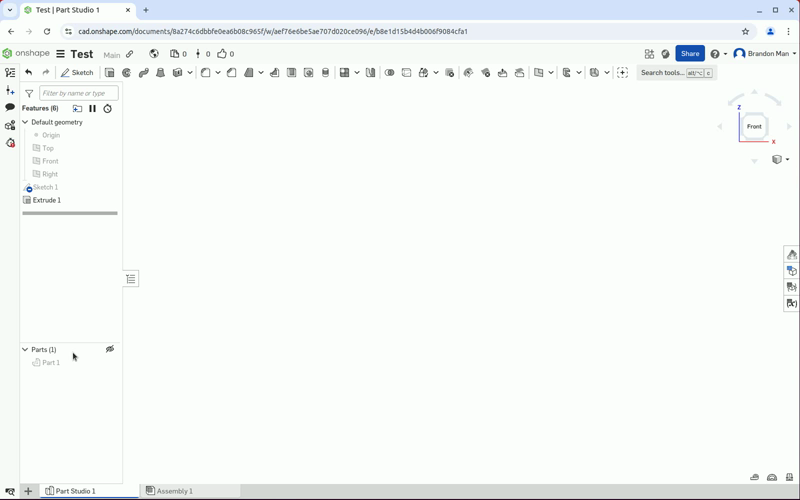
key_down(shift)
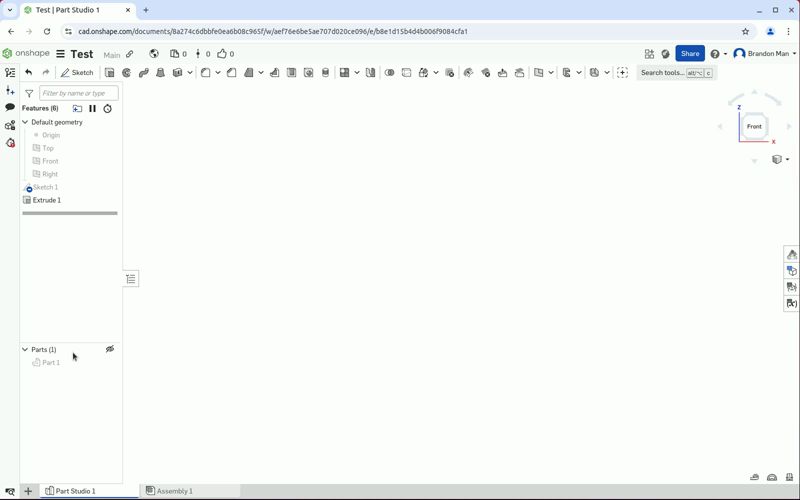
key(left)
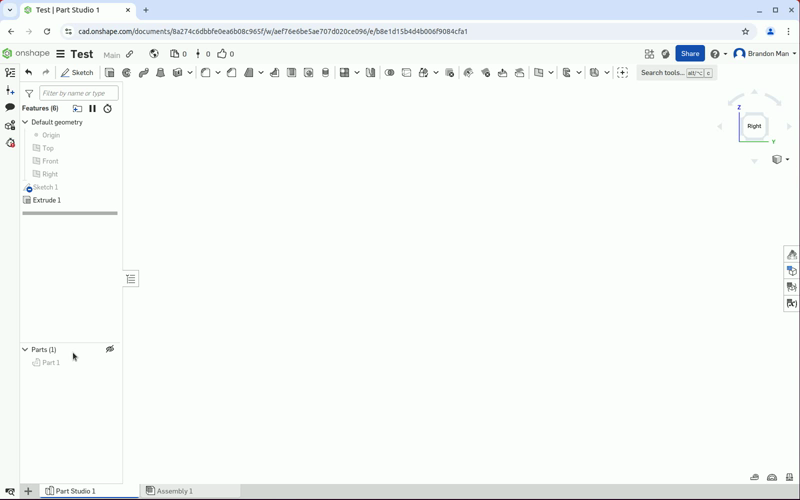
key_up(shift)
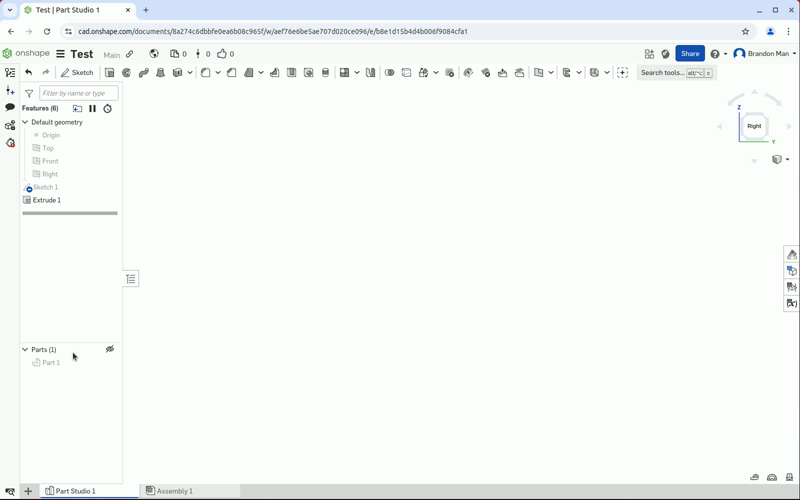
mouse_move(73, 352)
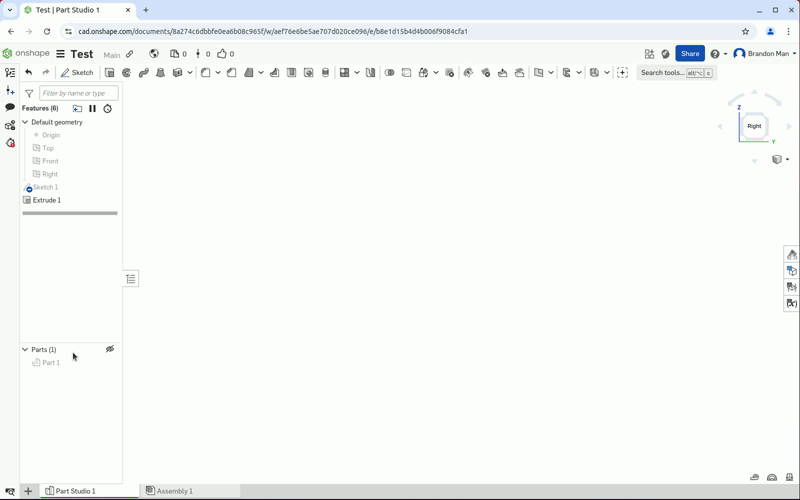
key(shift+y)
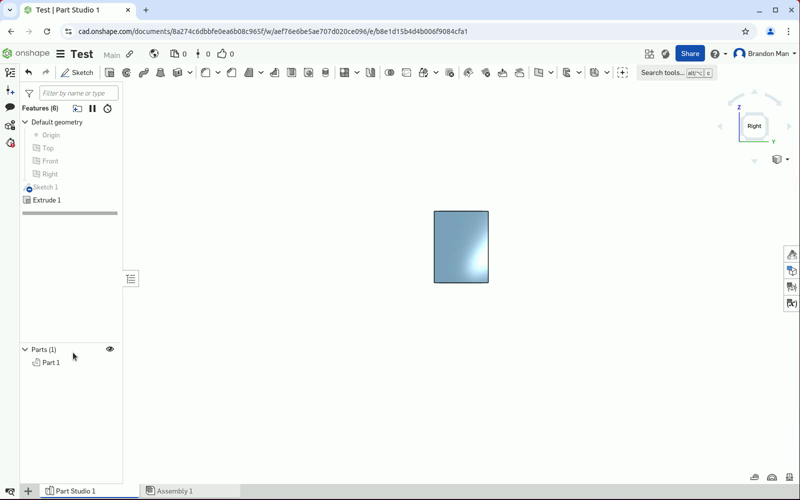
mouse_move(541, 75)
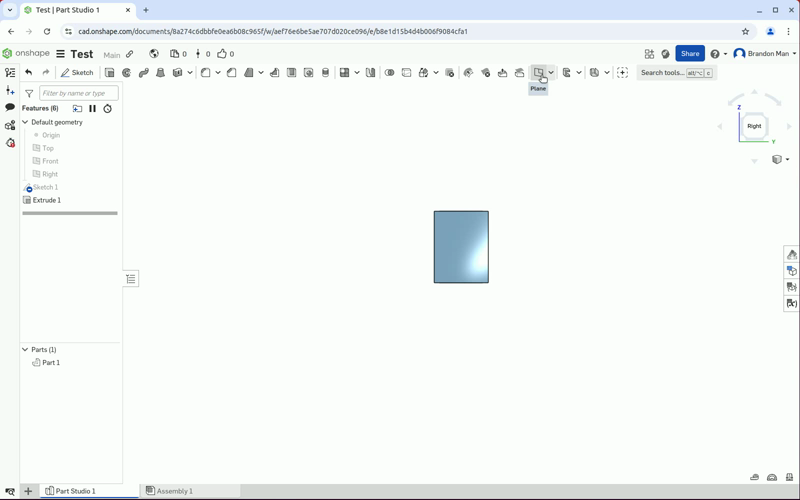
click(541, 75)
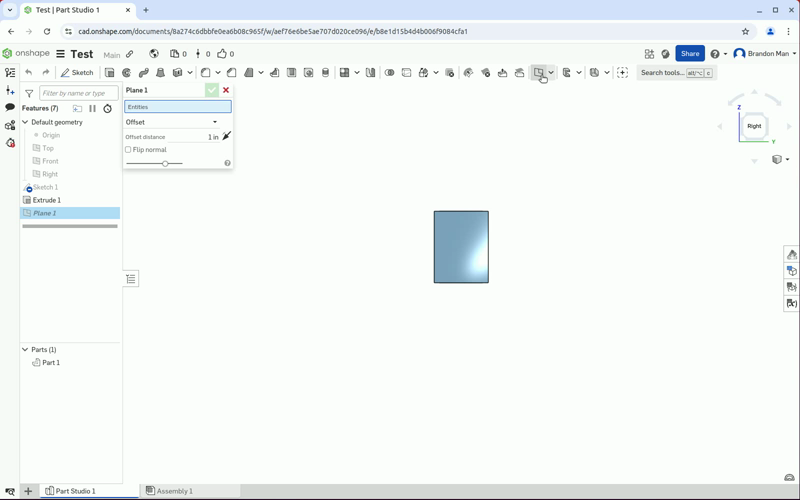
mouse_move(73, 176)
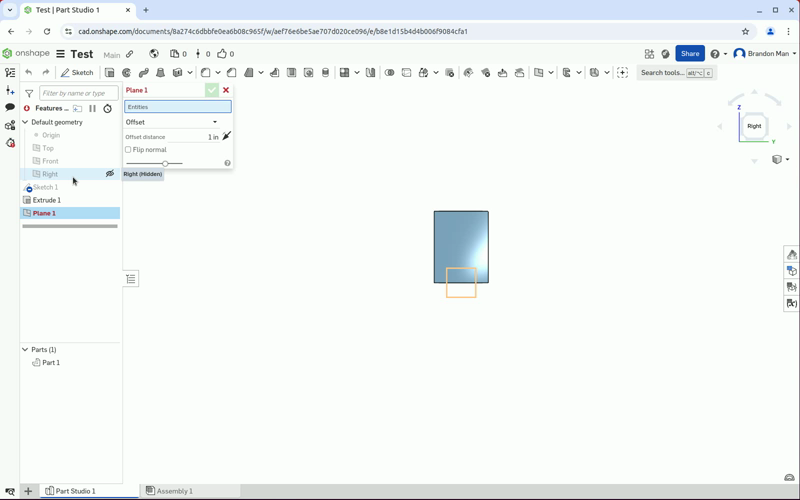
click(73, 176)
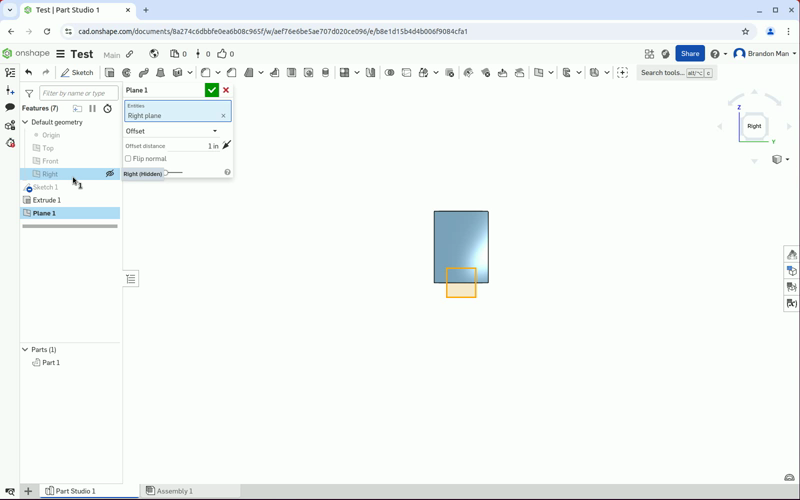
key(tab, 2)
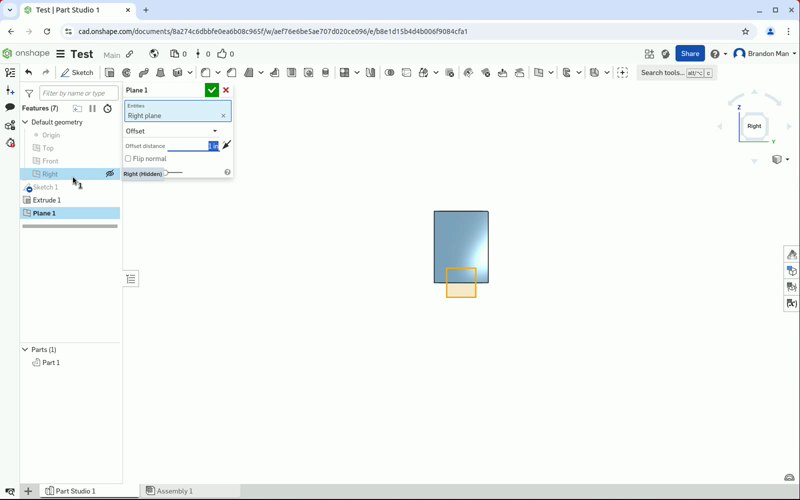
text(17.1)
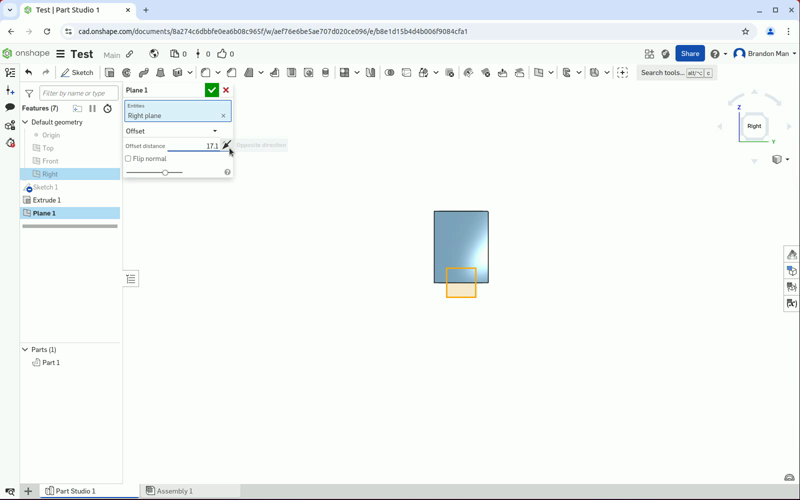
mouse_move(229, 147)
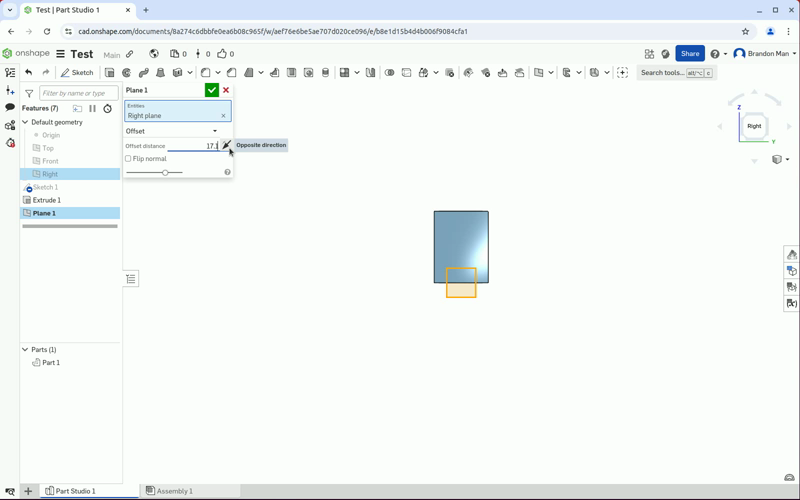
click(229, 147)
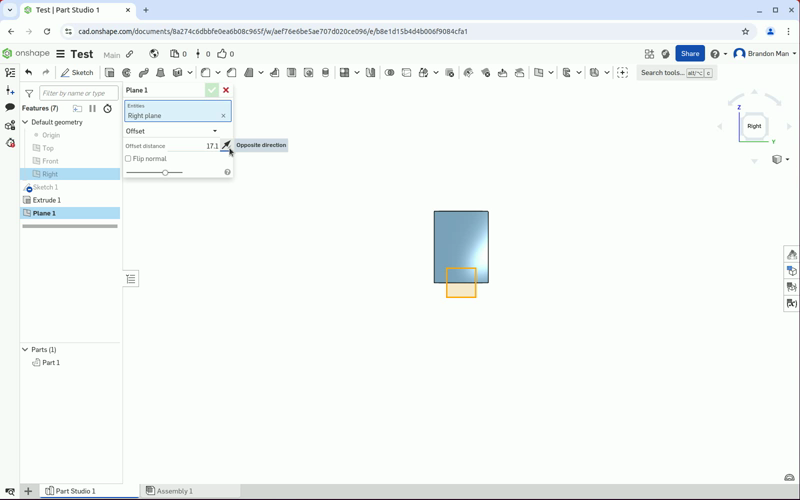
key(enter, 2)
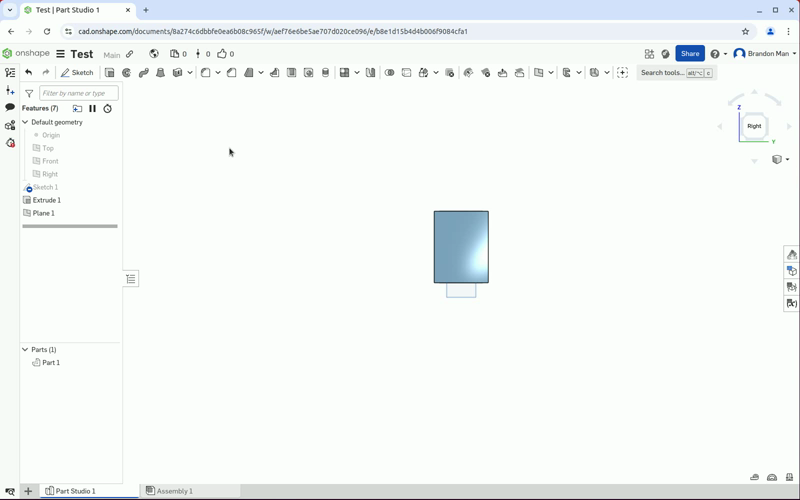
key(shift+s)
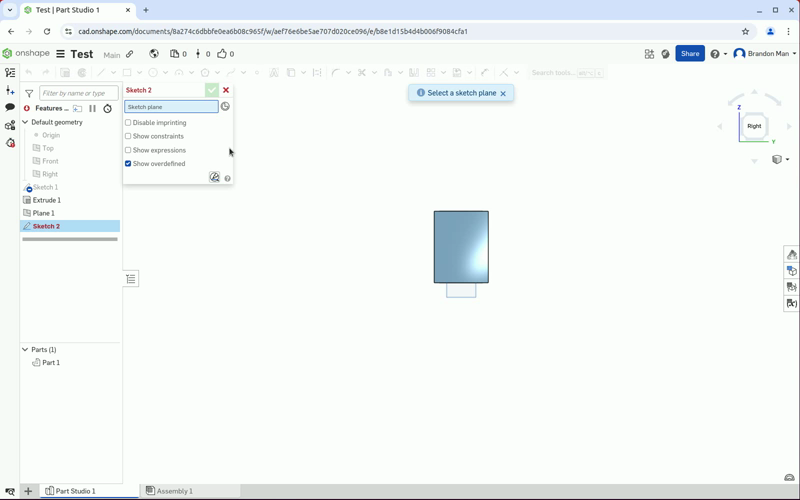
mouse_move(73, 215)
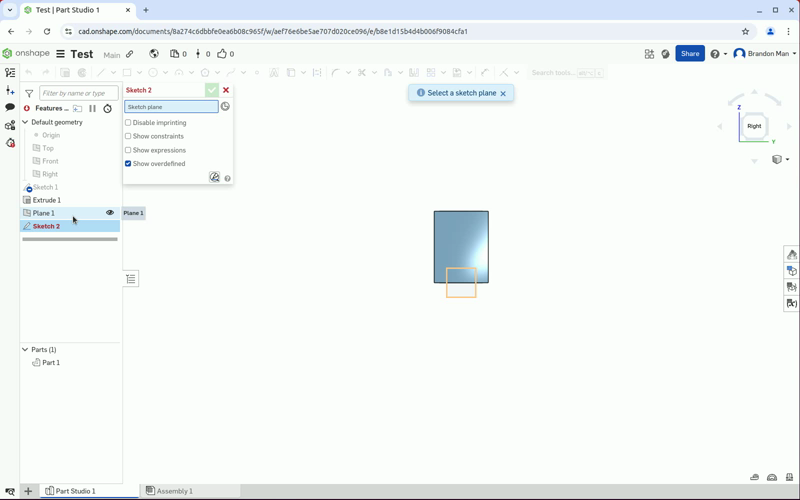
click(73, 215)
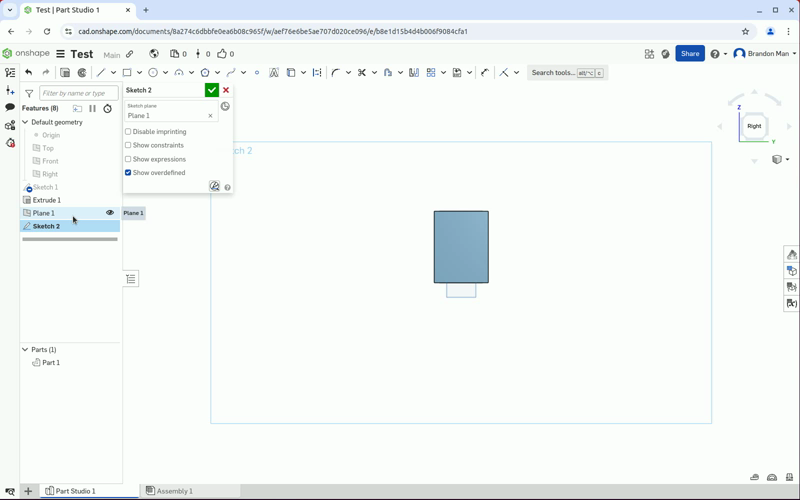
mouse_move(73, 352)
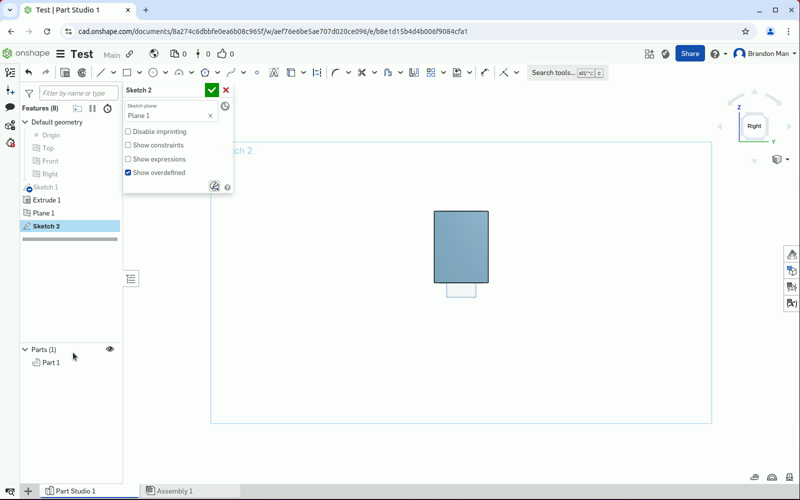
key(y)
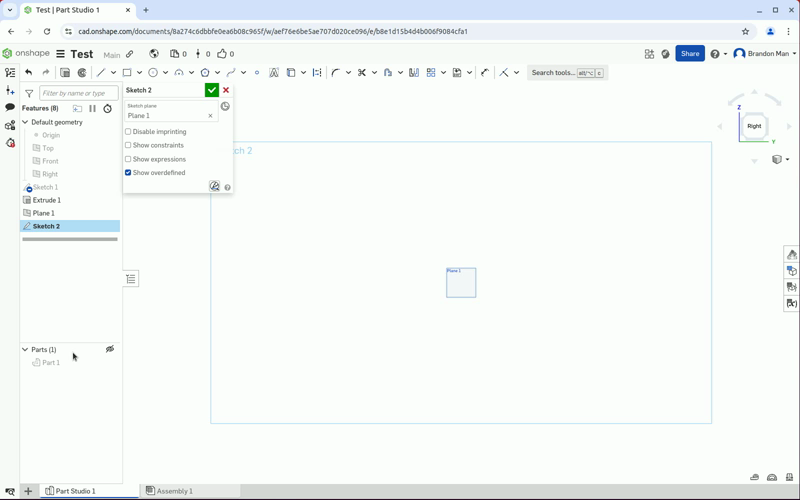
key(l)
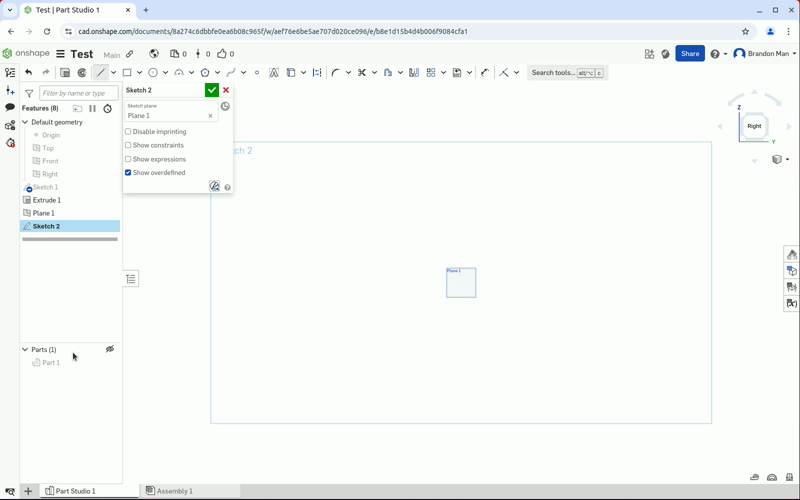
key_down(shift)
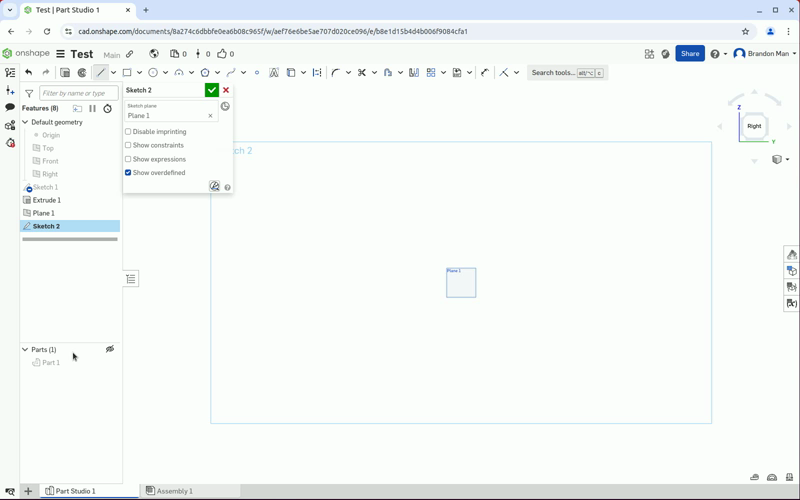
mouse_move(451, 282)
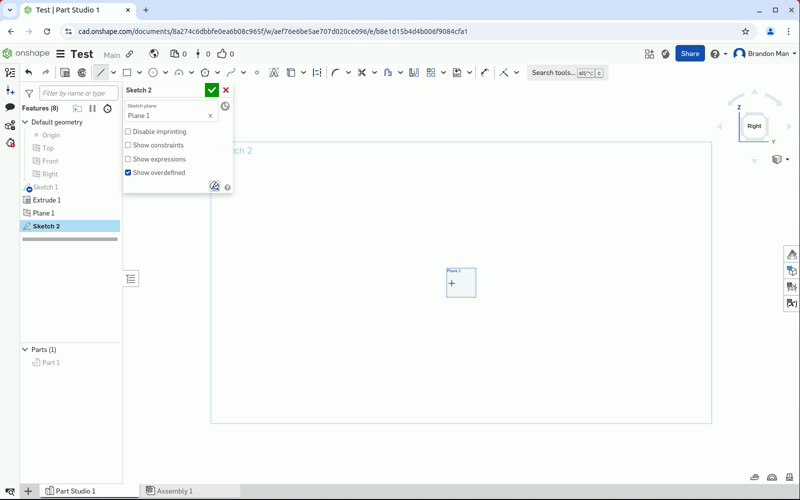
click(451, 282)
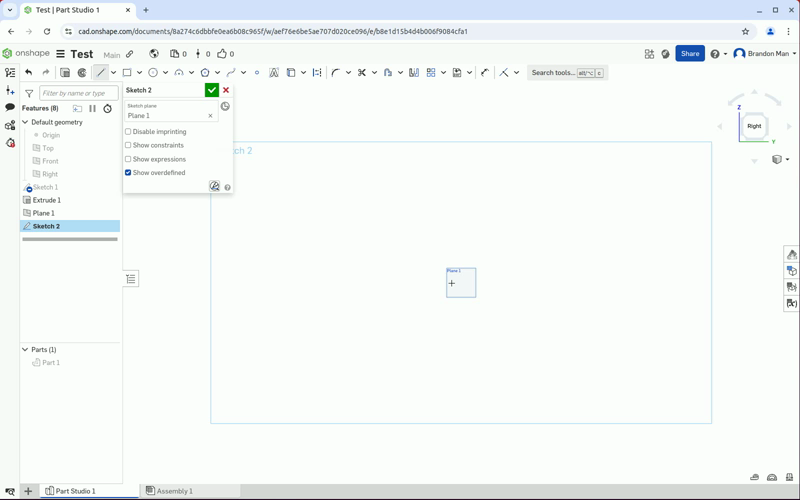
key_up(shift)
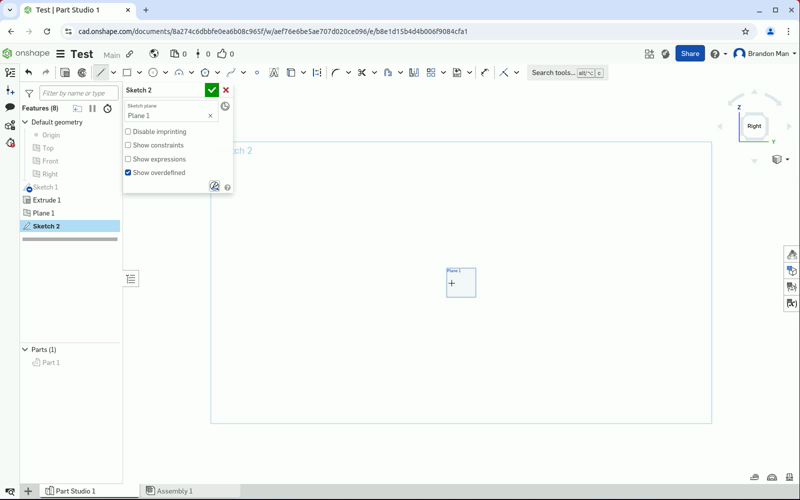
key_down(shift)
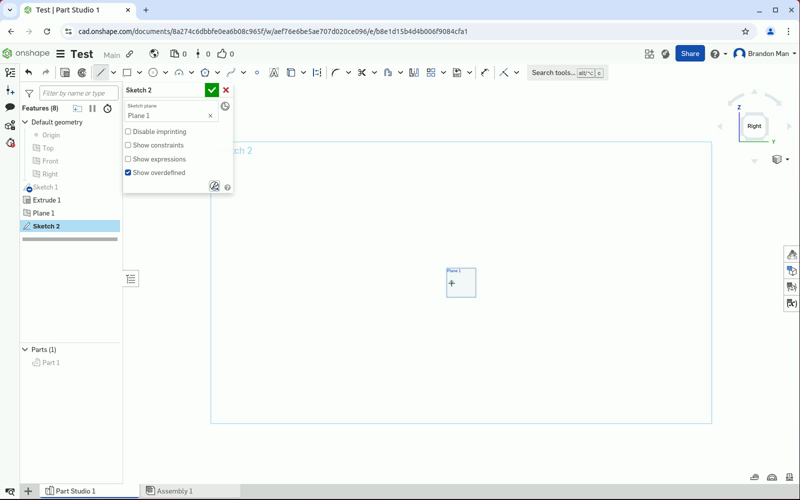
mouse_move(481, 282)
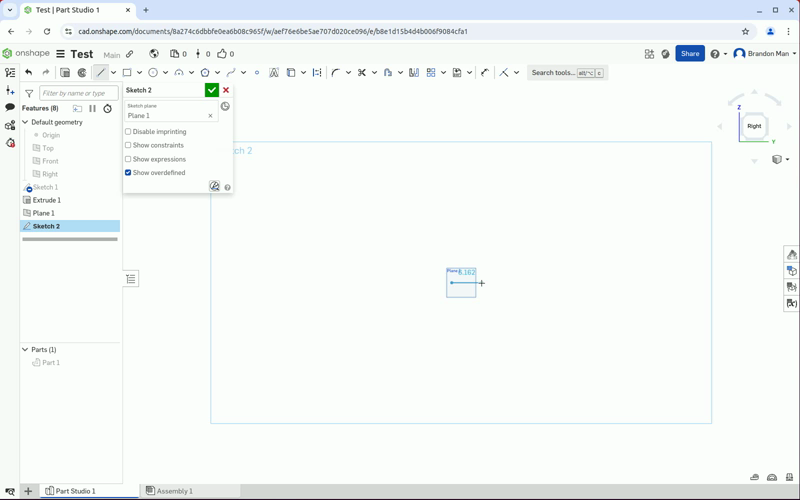
mouse_move(469, 282)
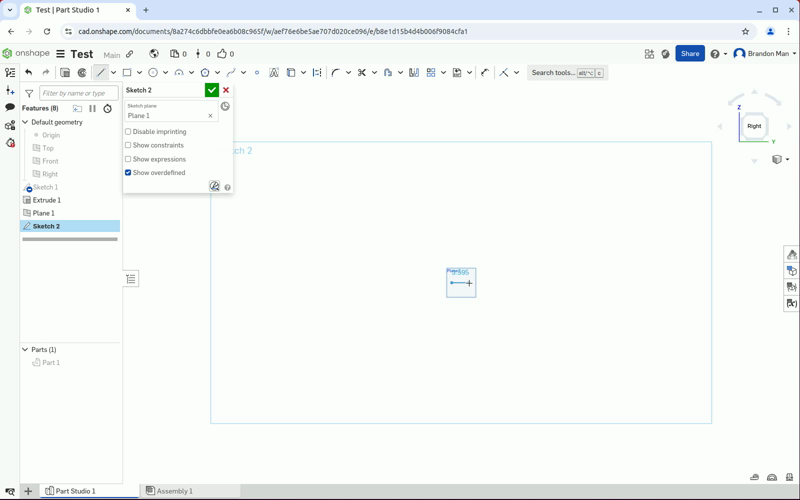
click(469, 282)
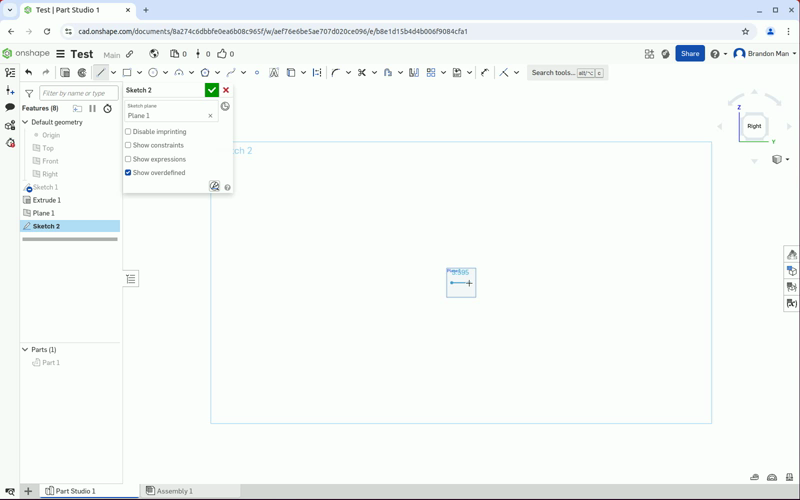
key_up(shift)
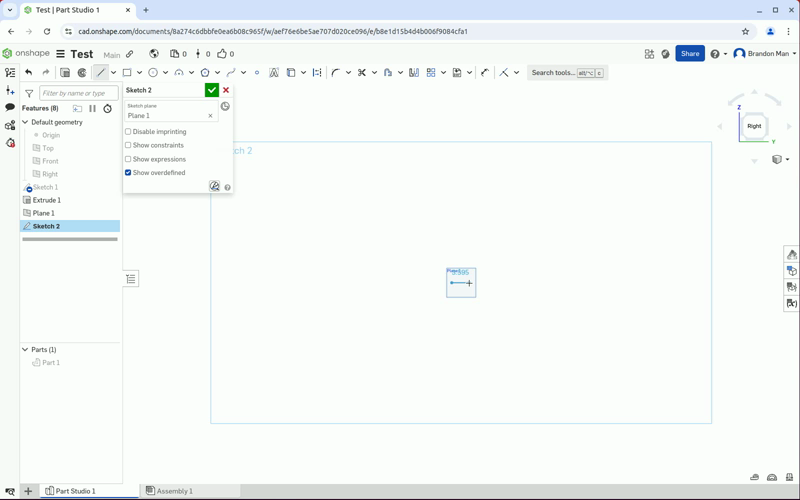
key_down(shift)
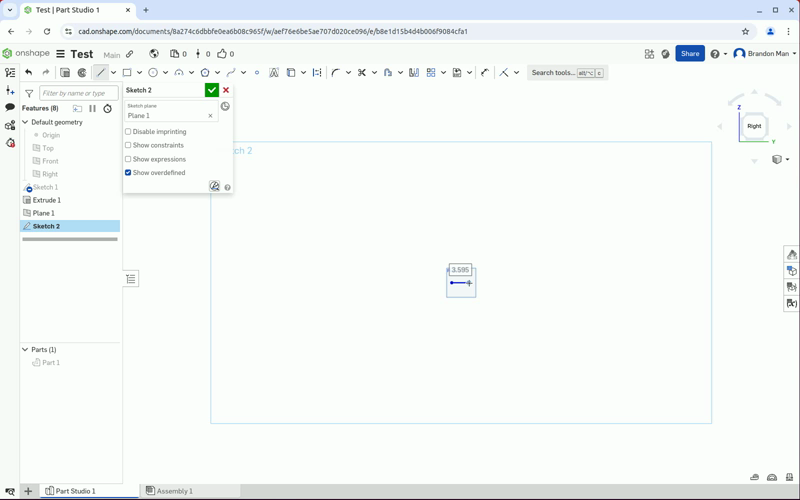
mouse_move(499, 282)
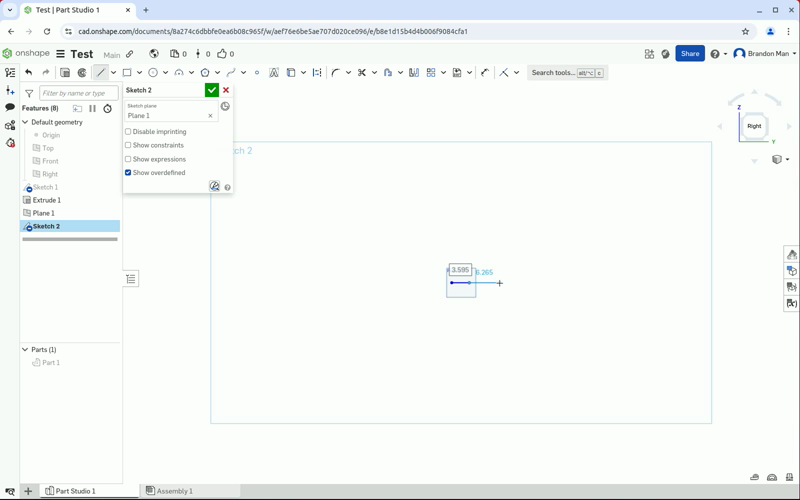
mouse_move(469, 252)
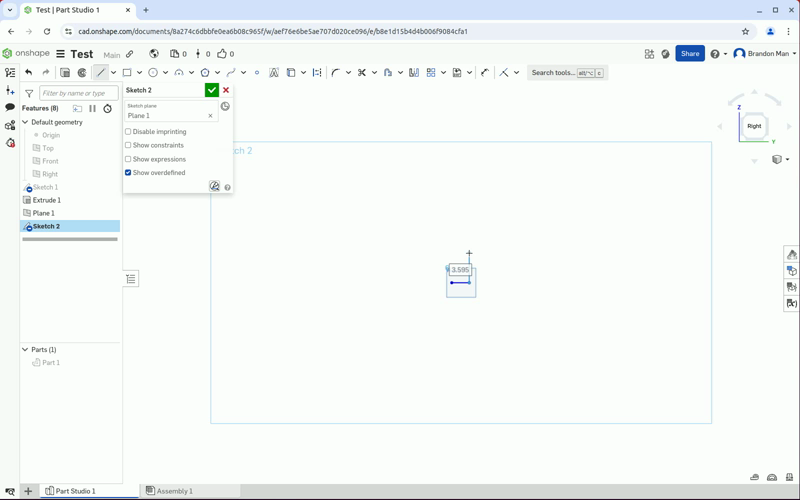
click(469, 252)
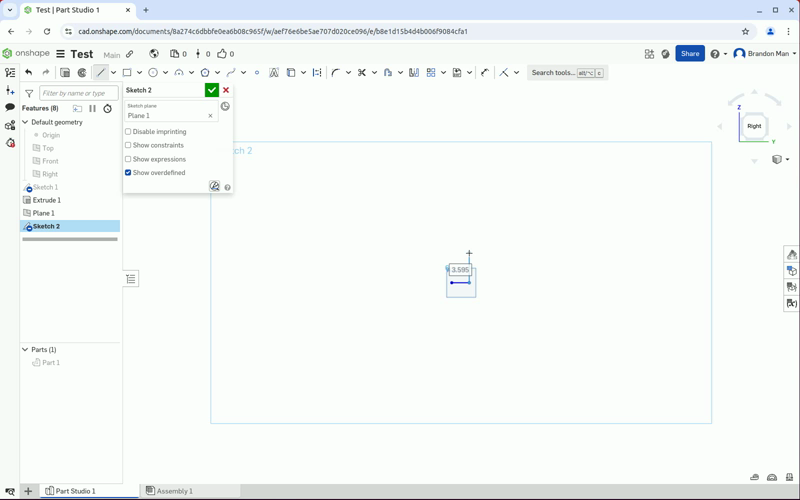
key_up(shift)
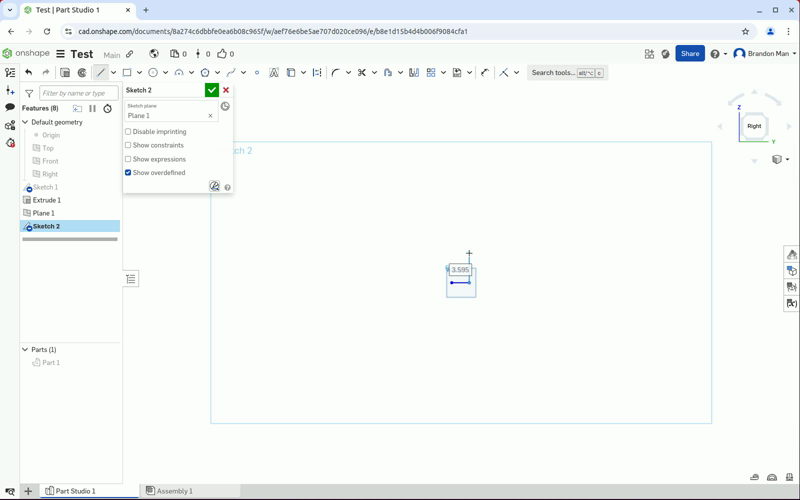
key_down(shift)
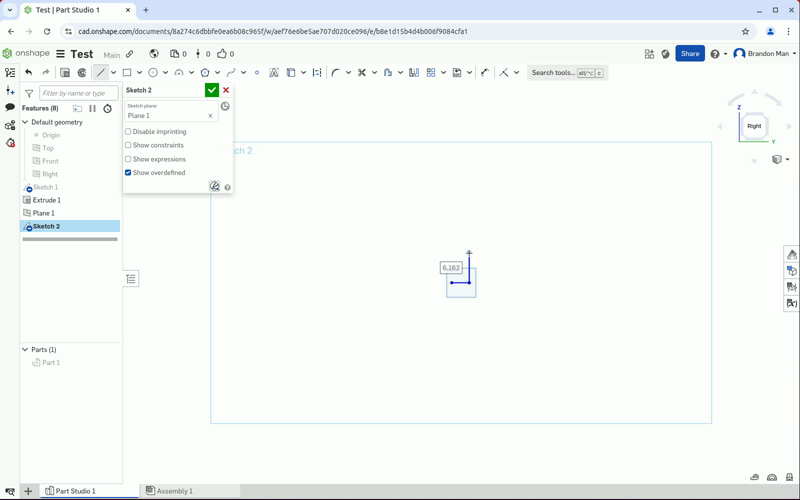
mouse_move(499, 252)
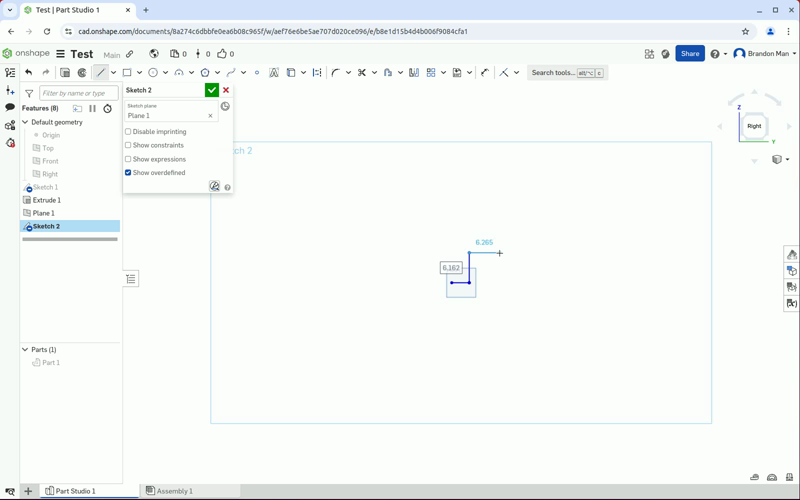
mouse_move(451, 252)
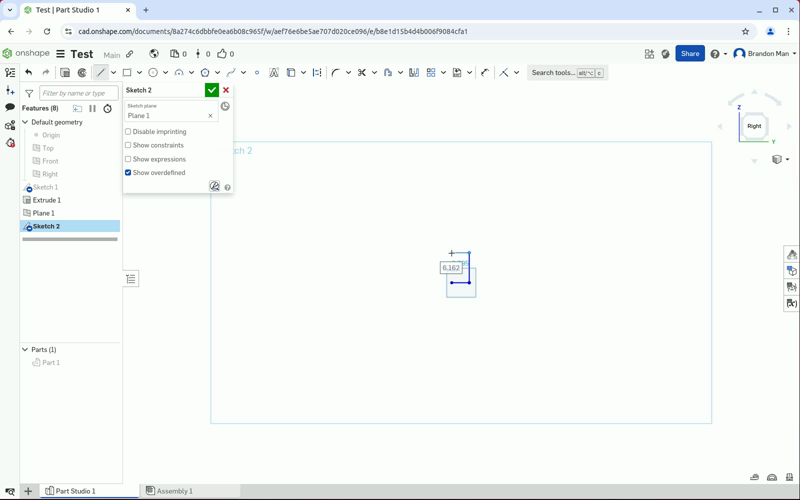
click(451, 252)
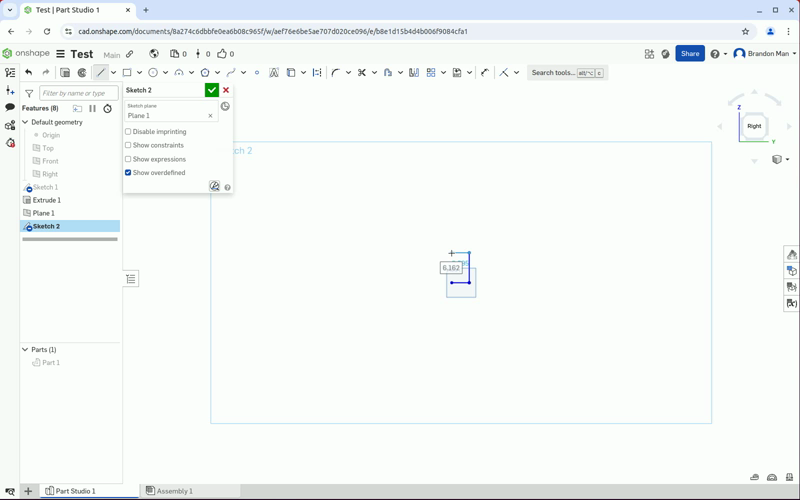
key_up(shift)
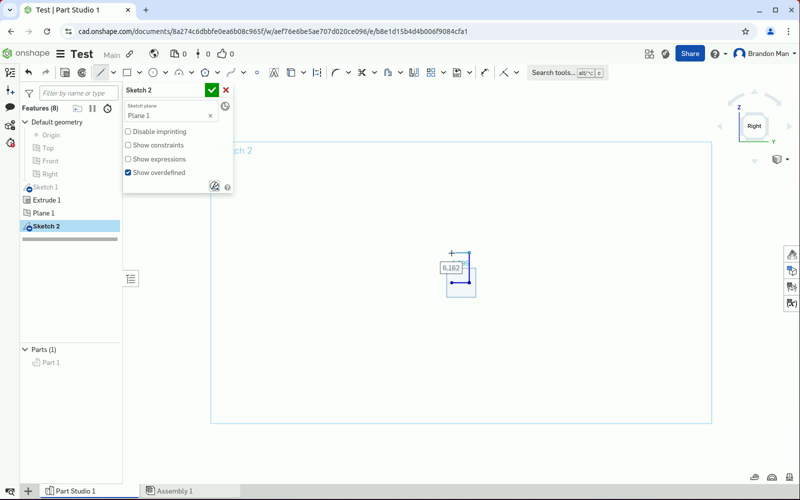
mouse_move(481, 252)
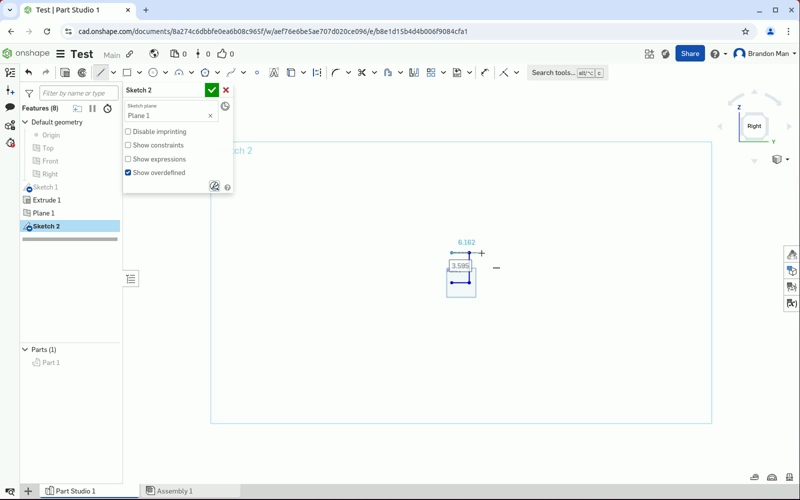
key_down(shift)
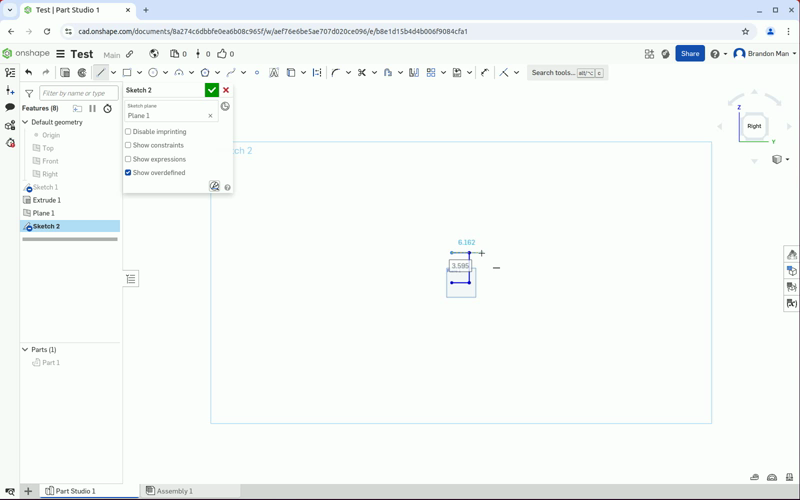
mouse_move(451, 282)
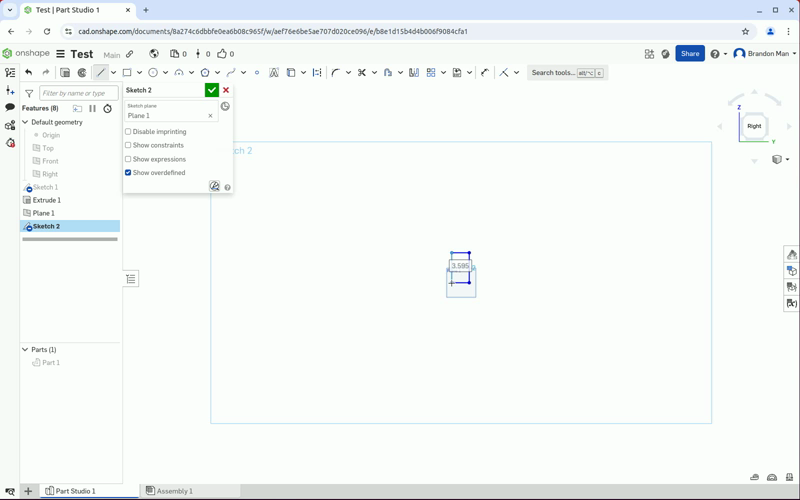
key_up(shift)
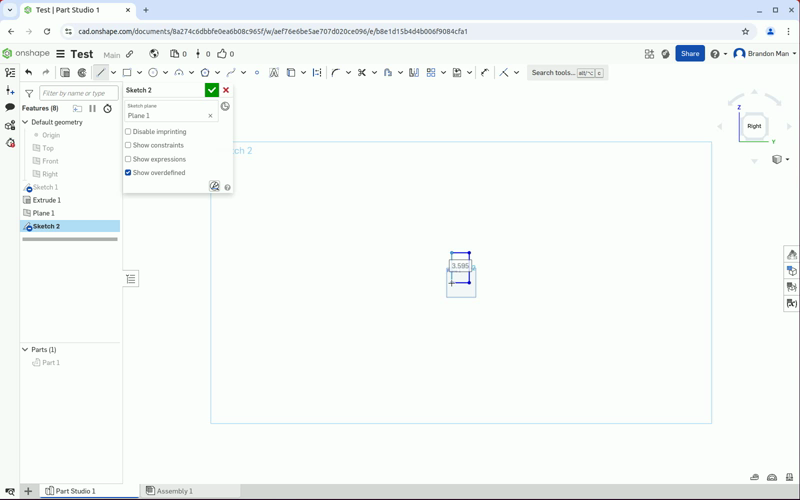
click(451, 282)
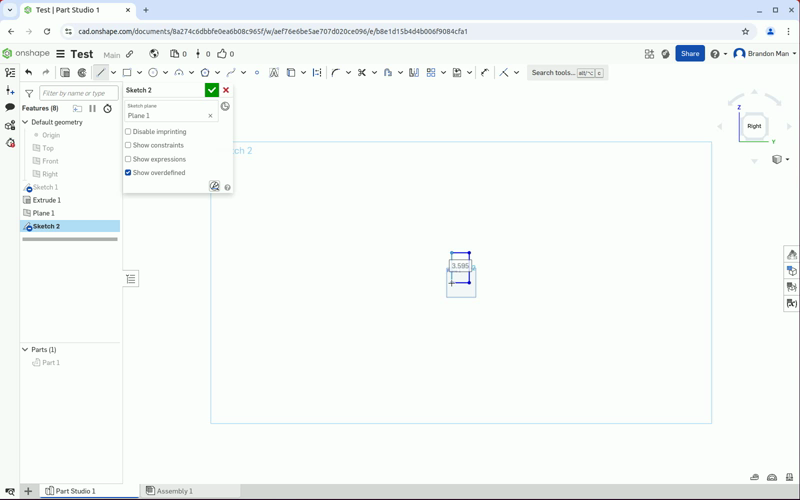
key(esc)
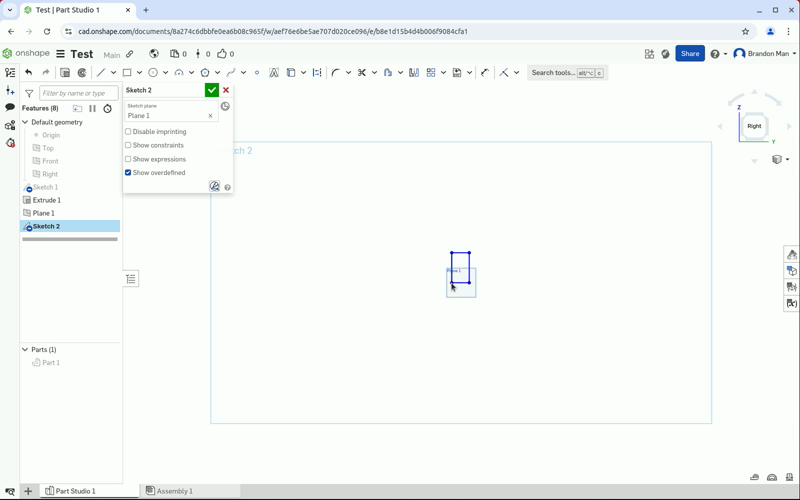
mouse_move(464, 271)
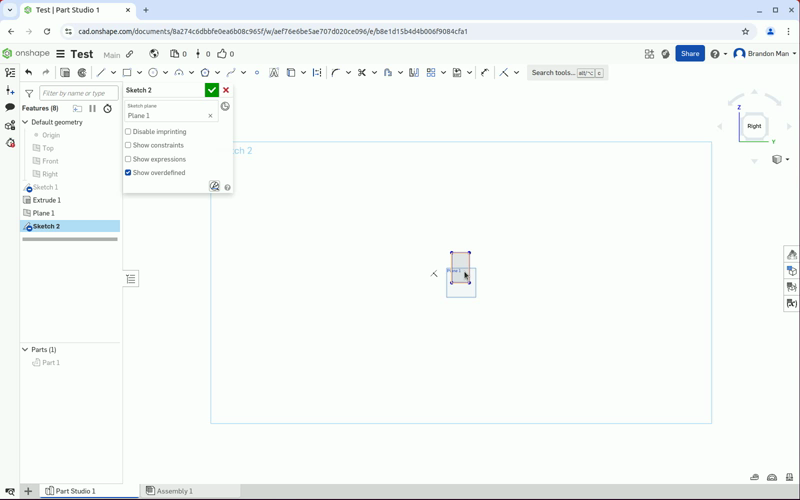
scroll(6)
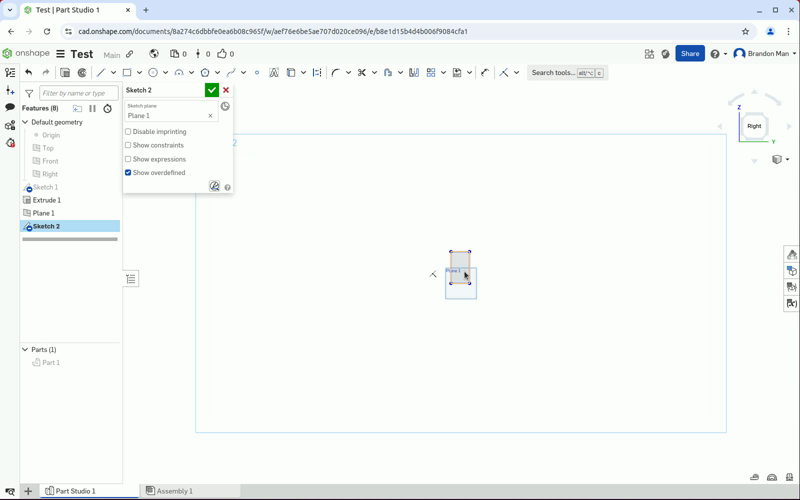
scroll(6)
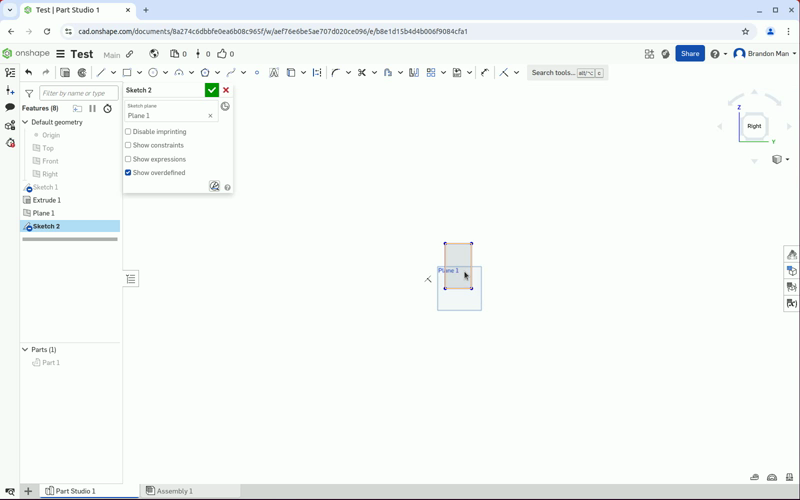
scroll(6)
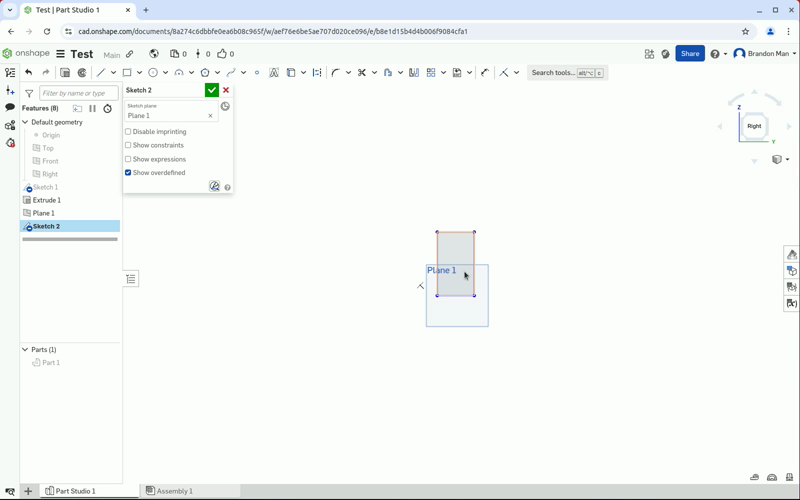
scroll(6)
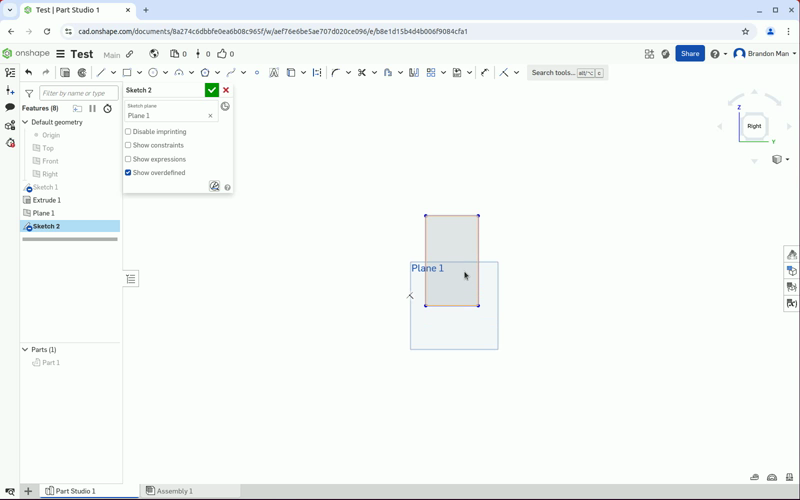
scroll(6)
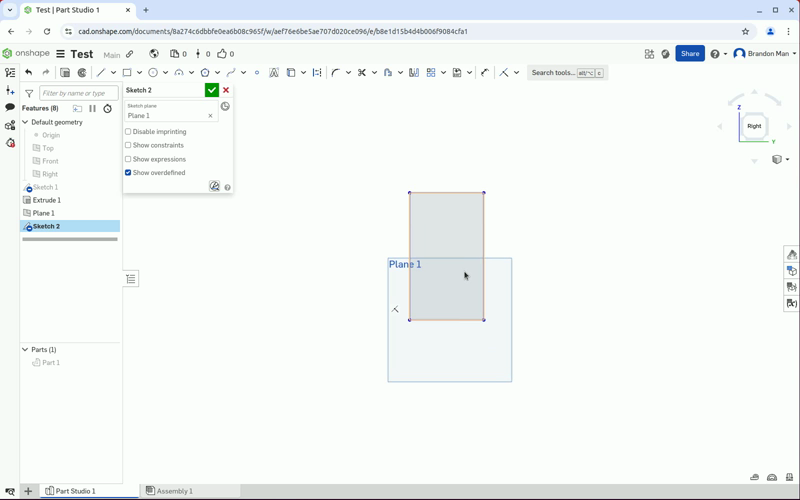
scroll(6)
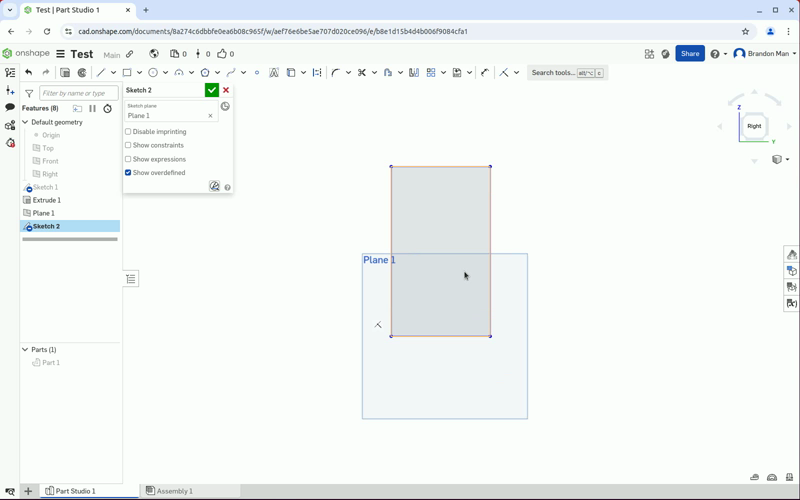
scroll(6)
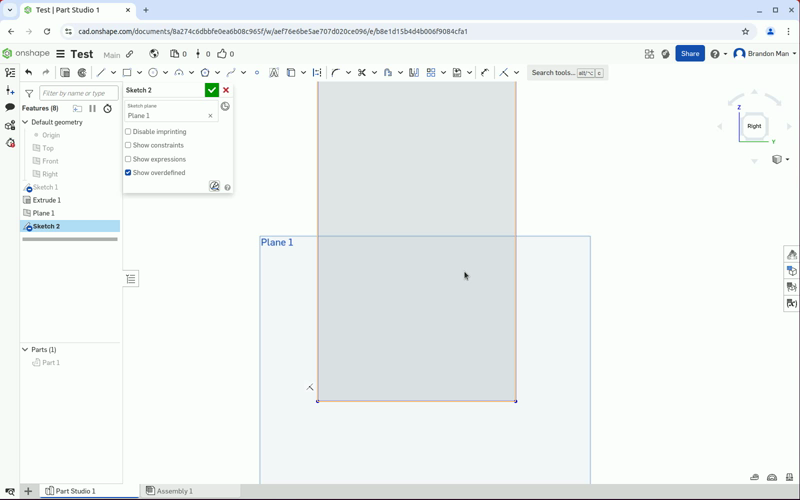
click(464, 271)
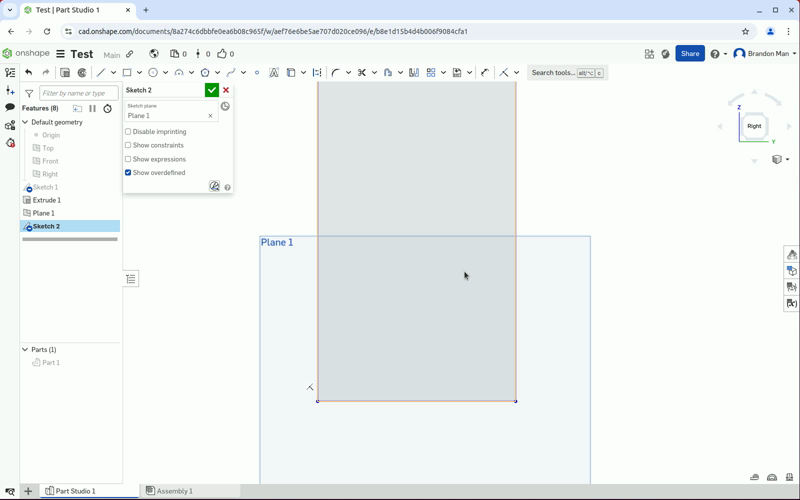
scroll(-6)
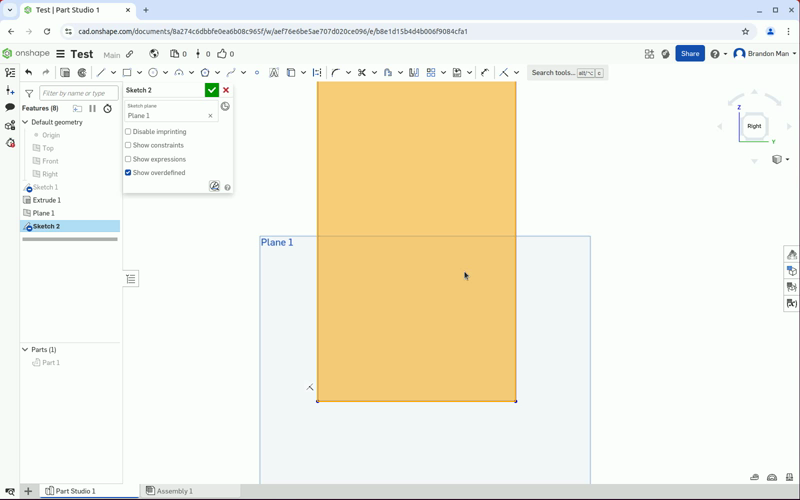
scroll(-6)
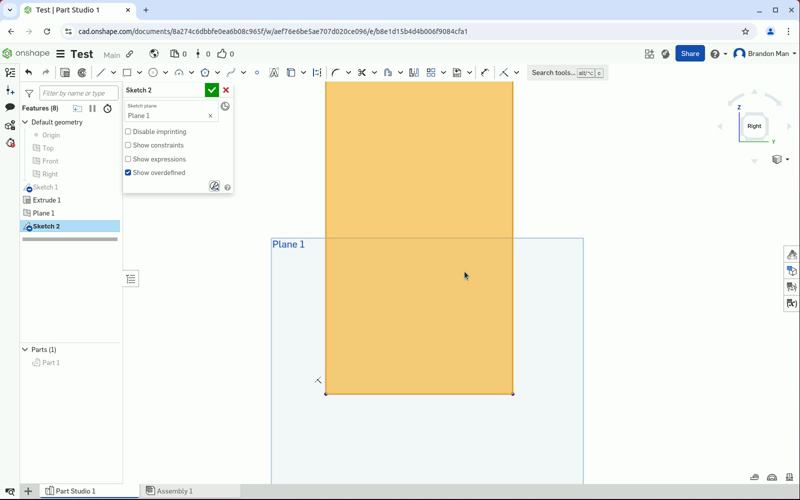
scroll(-6)
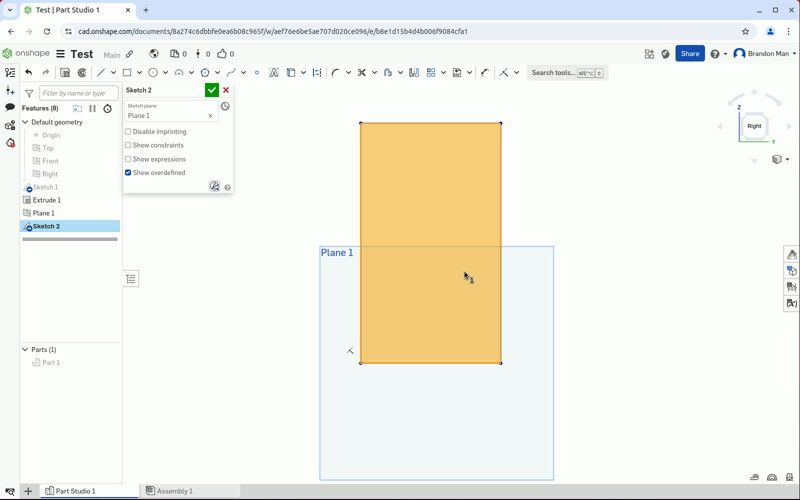
scroll(-6)
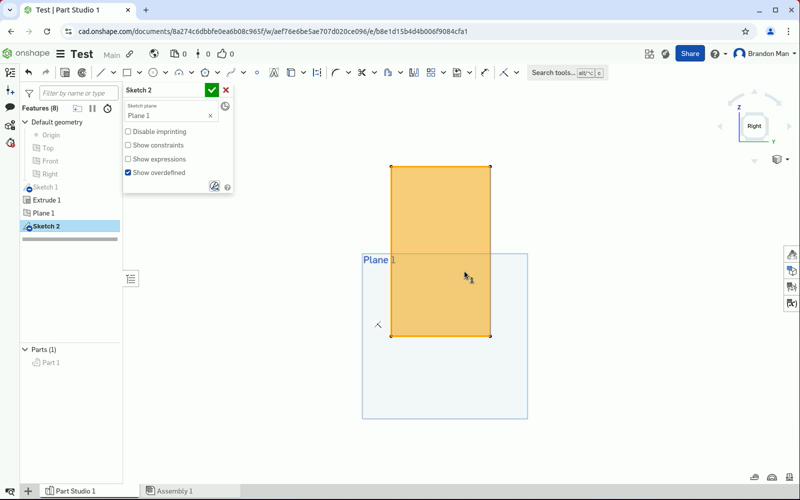
scroll(-6)
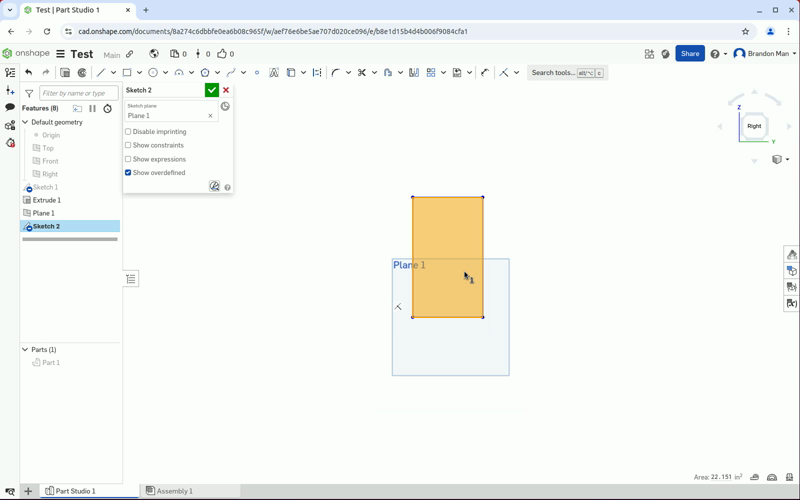
scroll(-6)
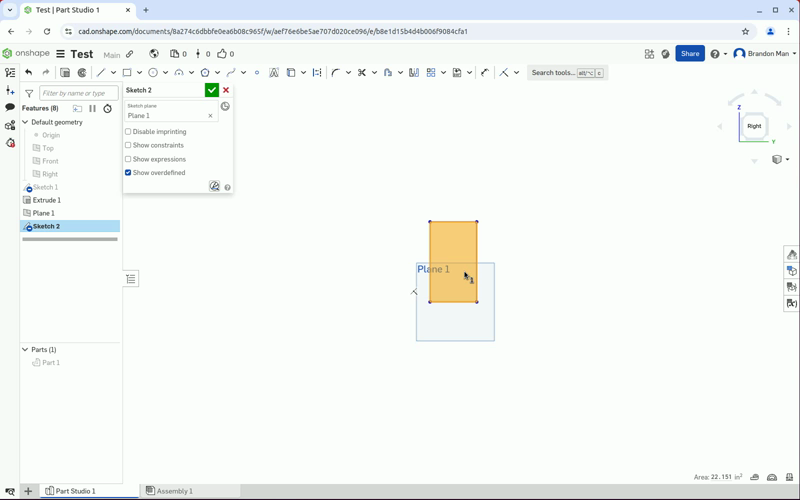
scroll(-6)
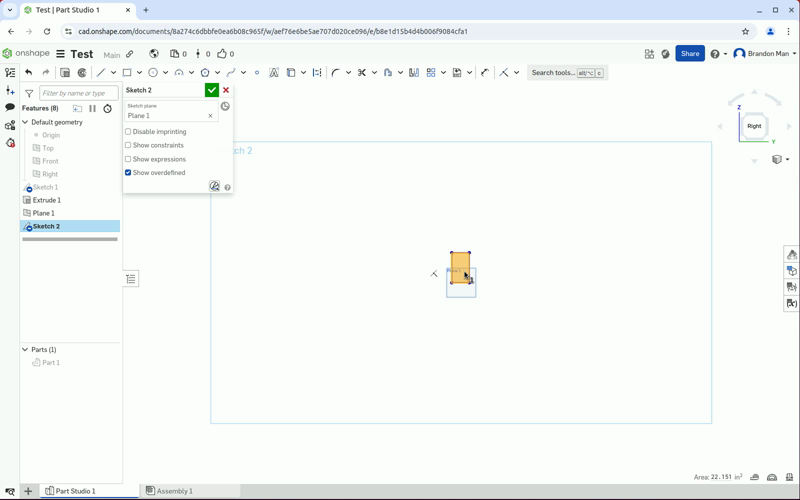
mouse_move(73, 352)
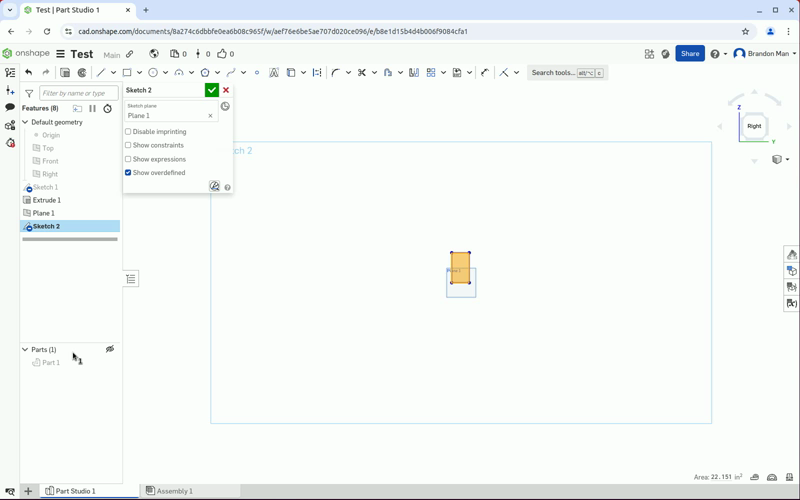
key(shift+y)
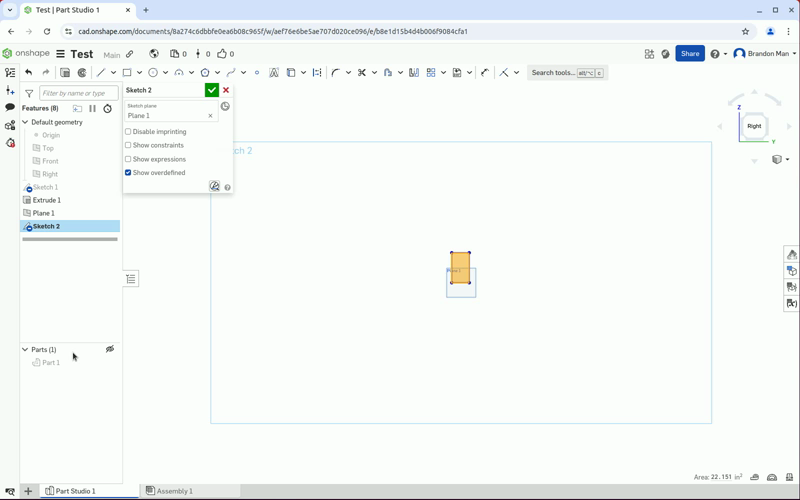
key(shift+e)
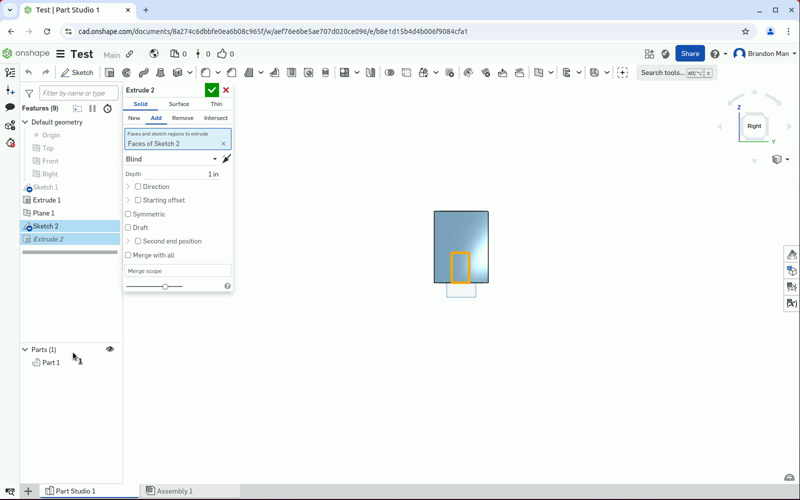
mouse_move(143, 106)
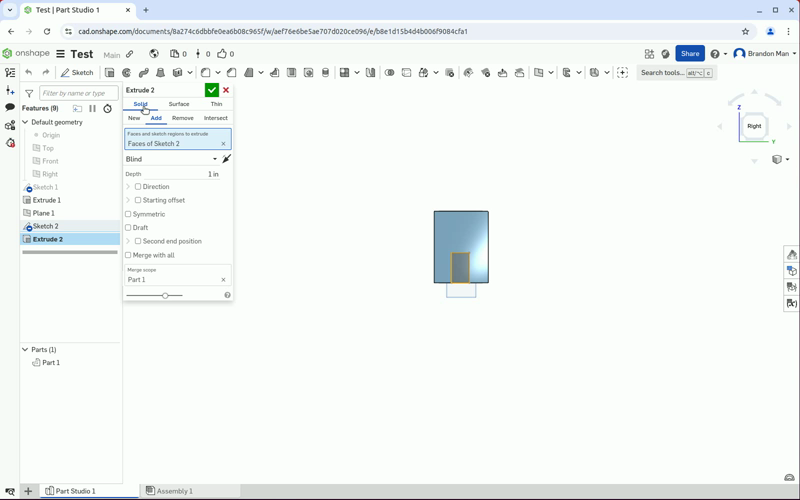
click(143, 106)
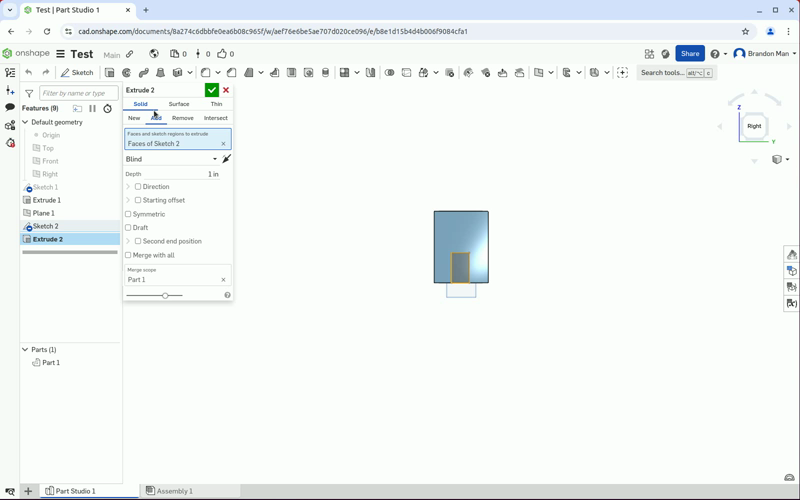
mouse_move(186, 120)
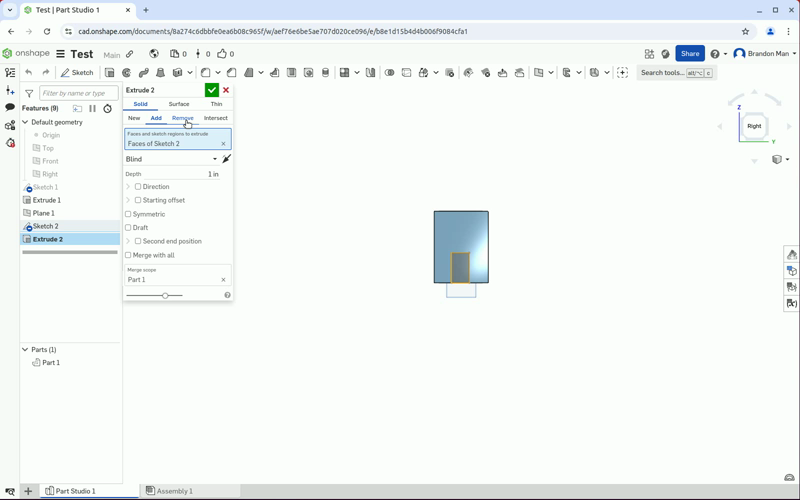
click(186, 120)
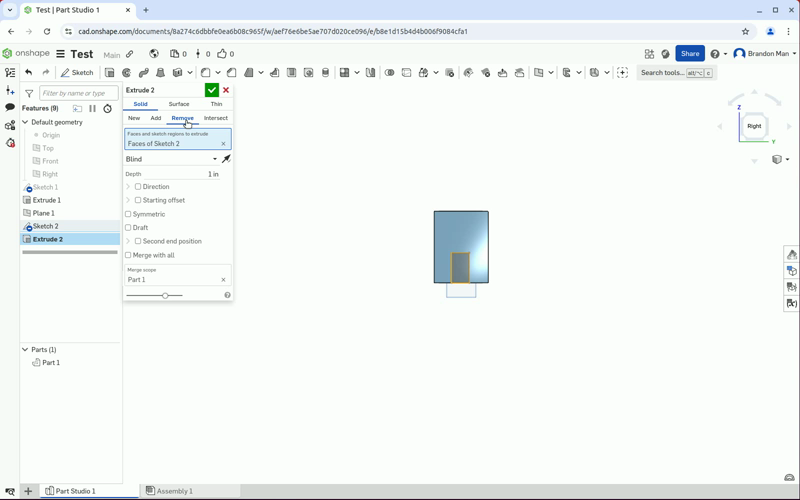
key(tab, 4)
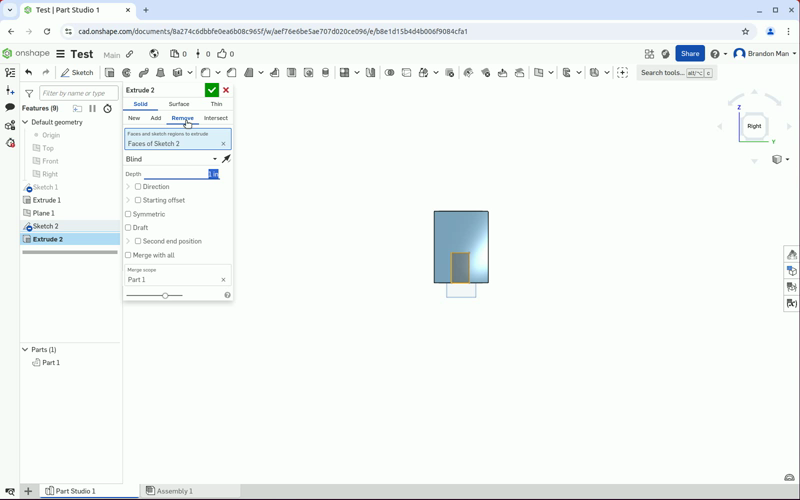
text(9.628)
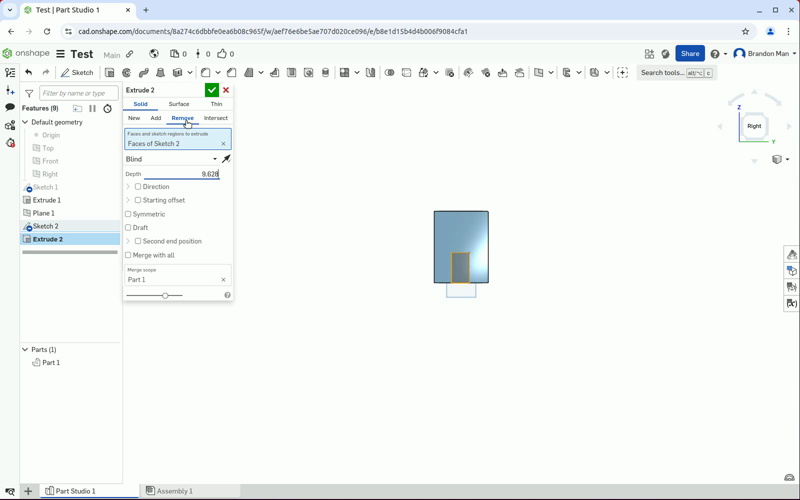
key(tab, 6)
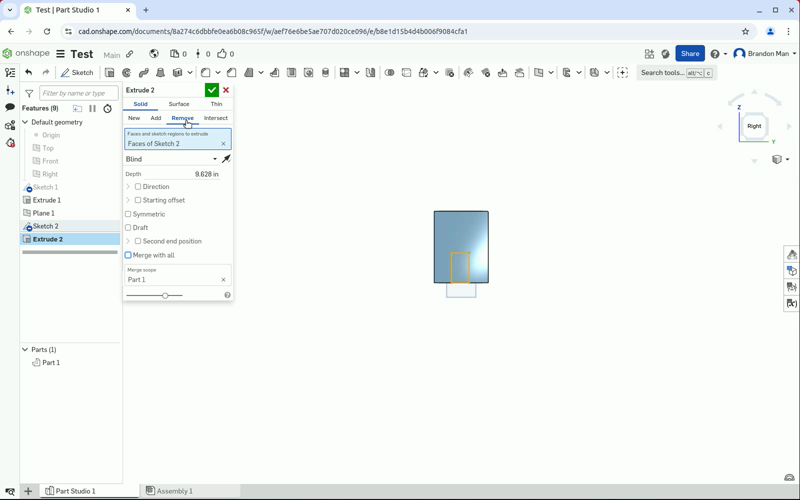
key(space)
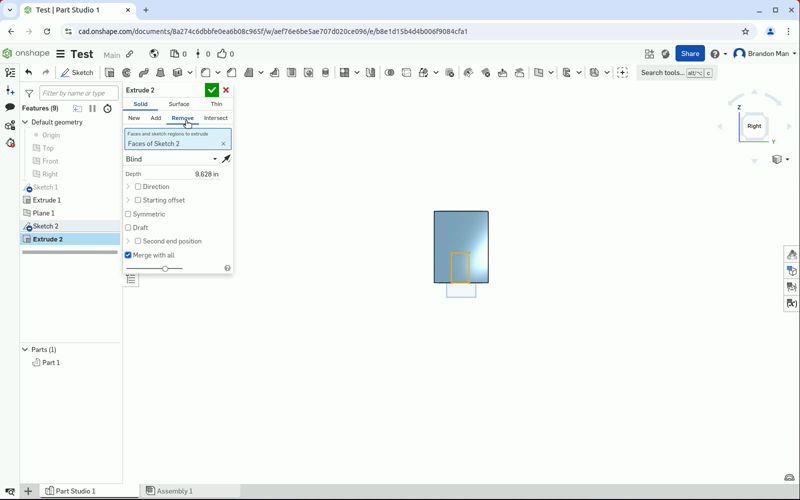
key(enter)
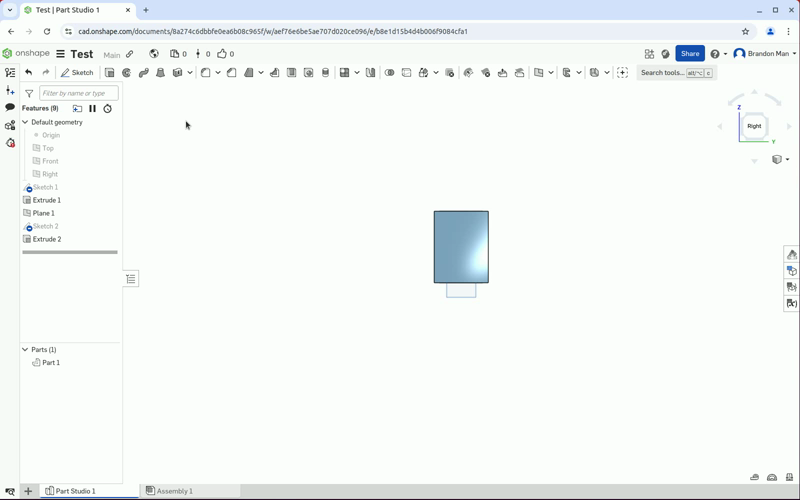
key(shift+h)
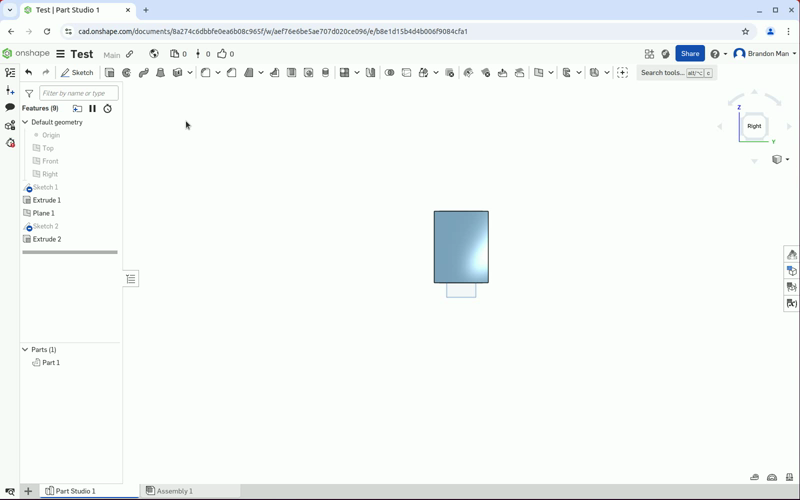
key(shift+h)
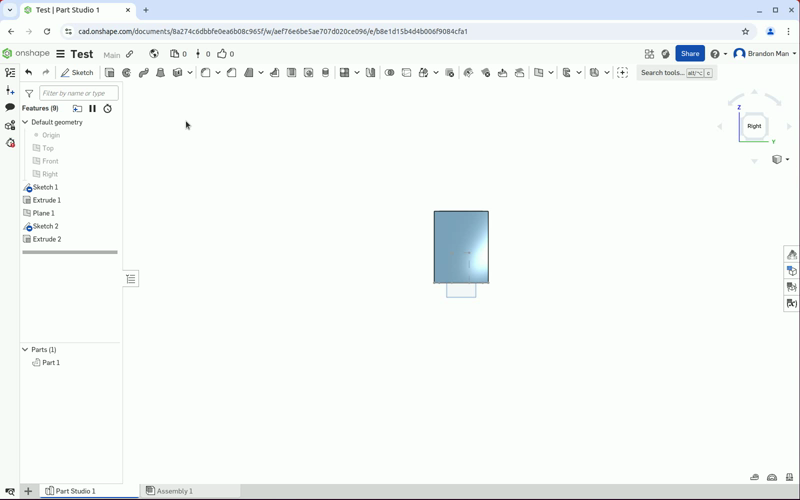
key(shift+7)
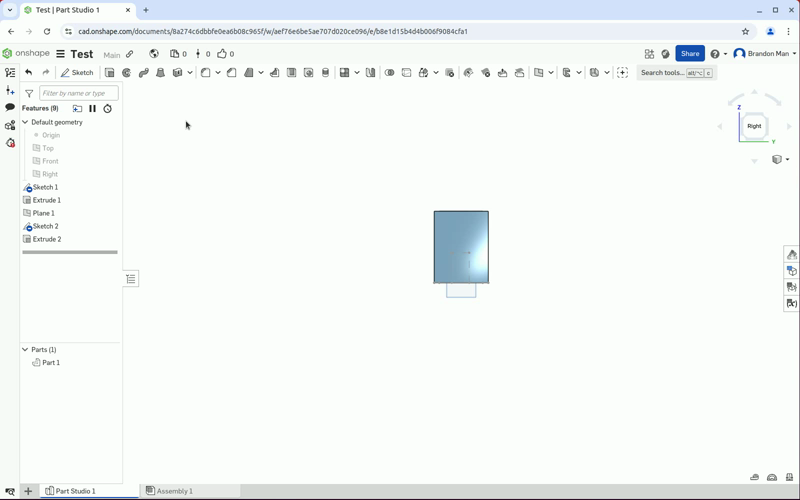
key(right, 2)
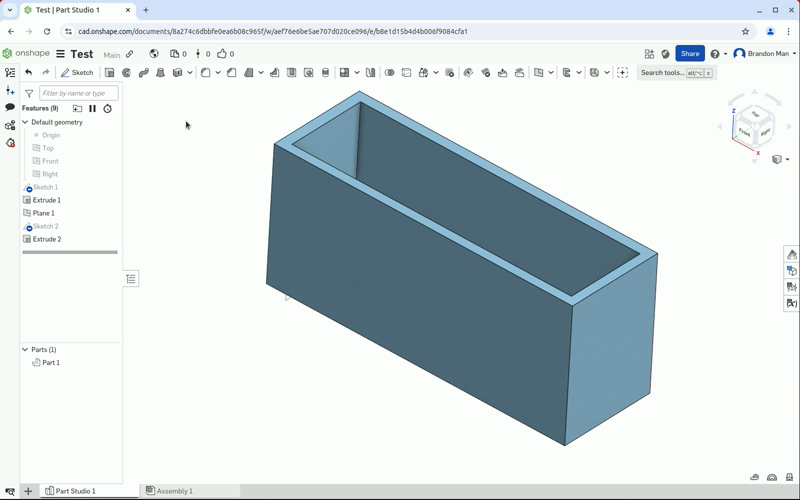
key(down, 2)
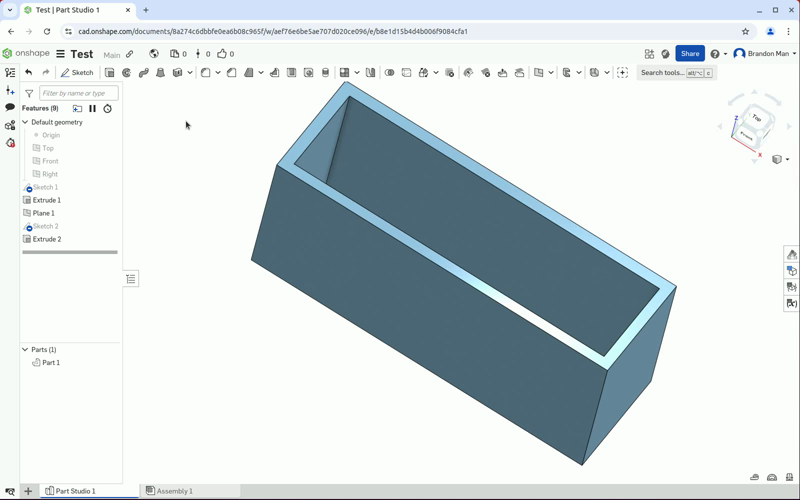
key(up, 2)
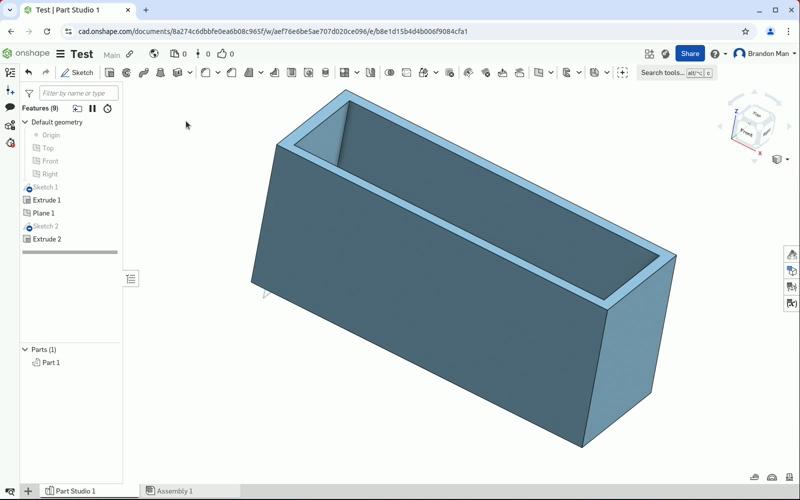
key(left, 2)
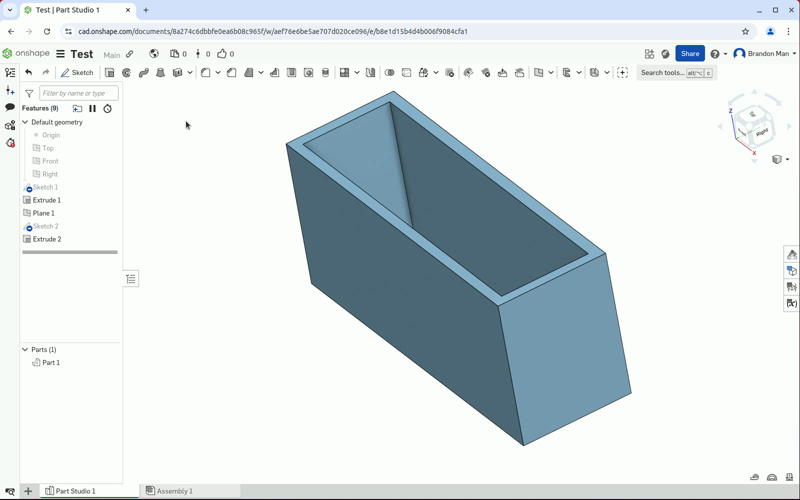
mouse_move(73, 189)
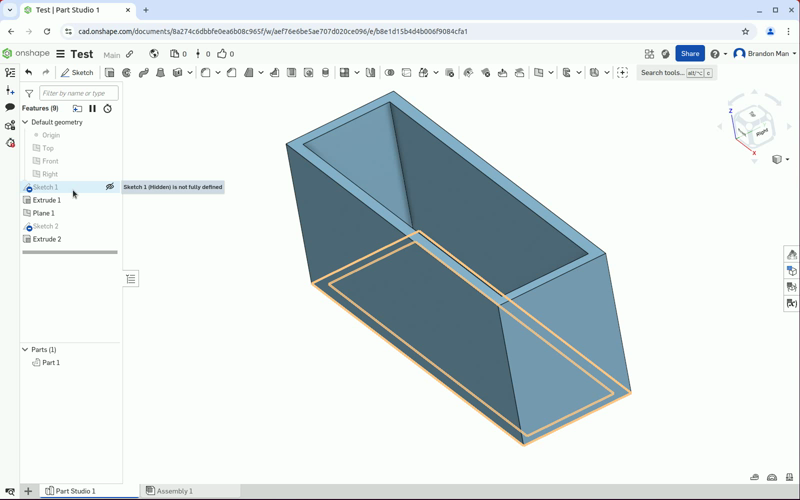
click(73, 189)